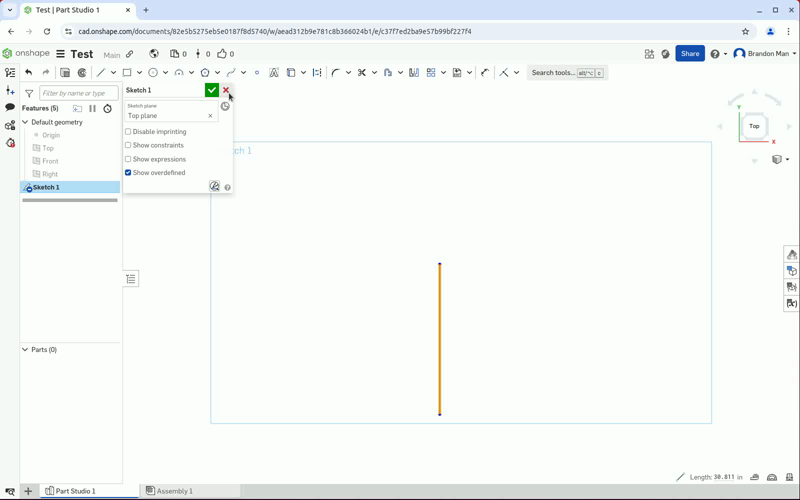
key(shift+h)
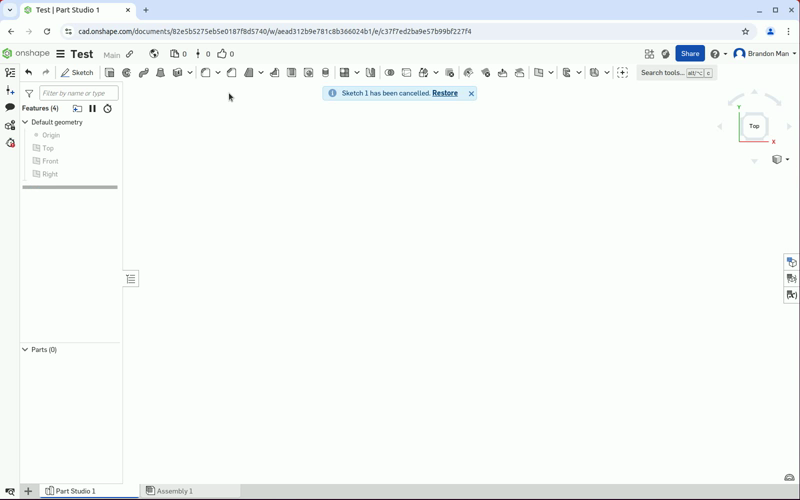
mouse_move(73, 352)
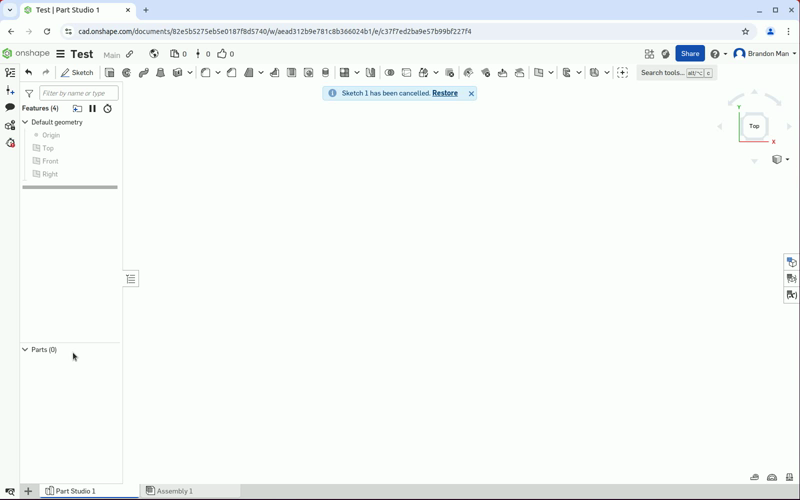
key(y)
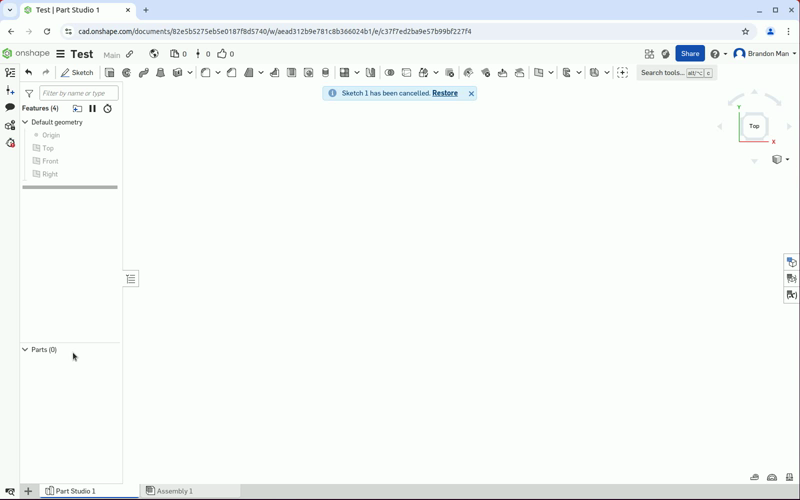
key(shift+p)
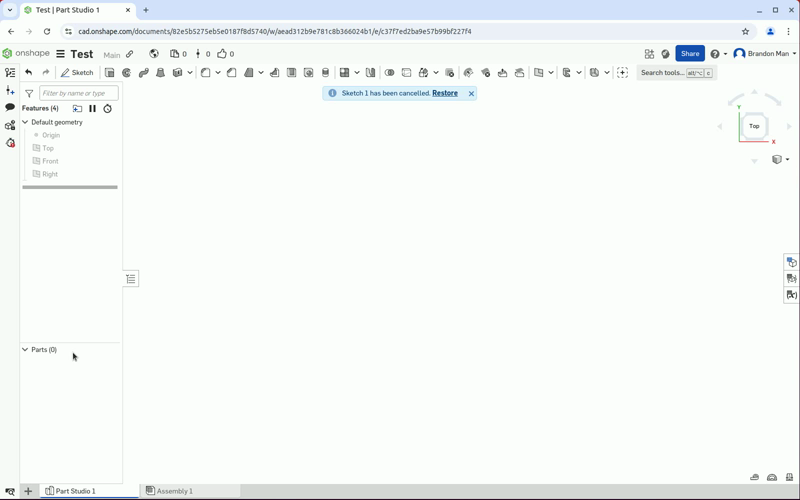
key(space)
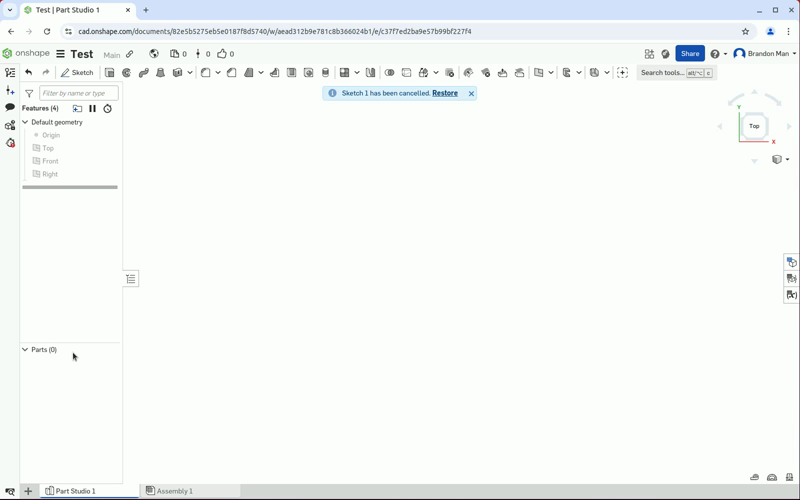
key_down(shift)
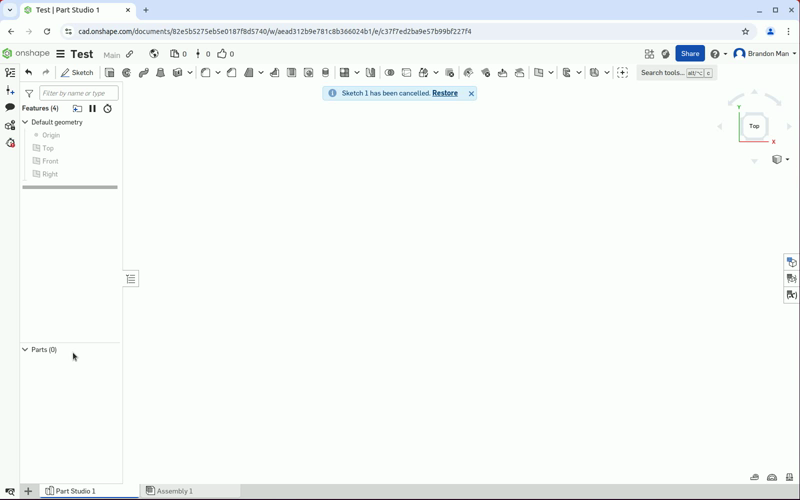
key(up)
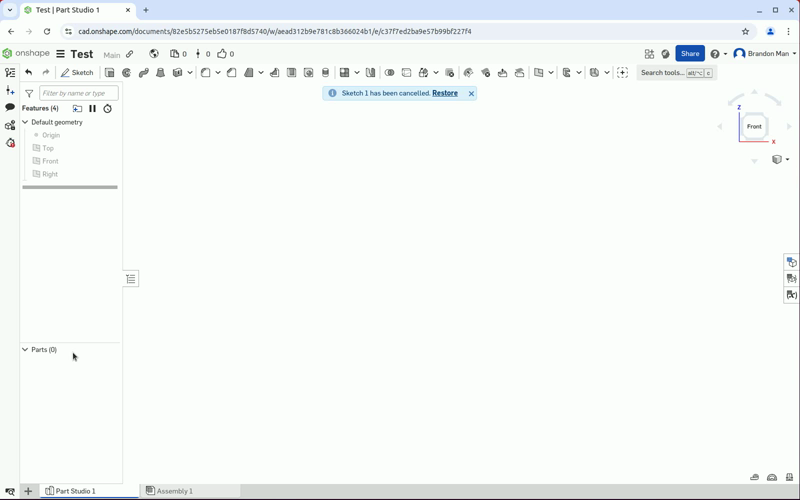
key_up(shift)
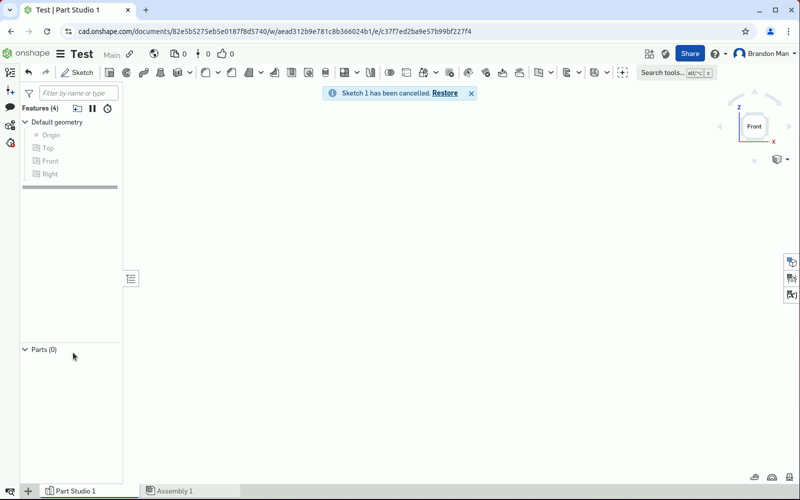
key(space)
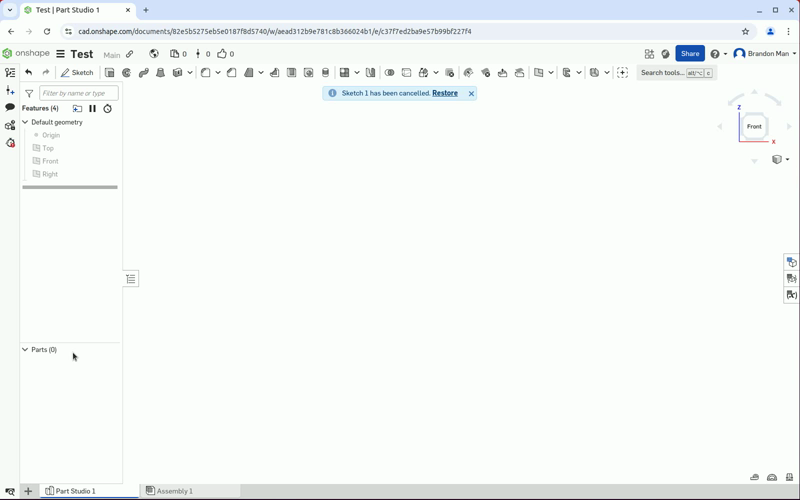
key_down(shift)
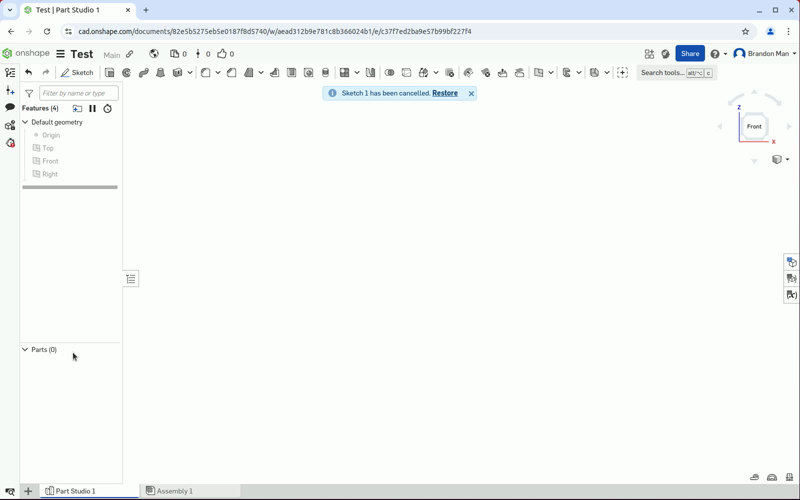
key(left)
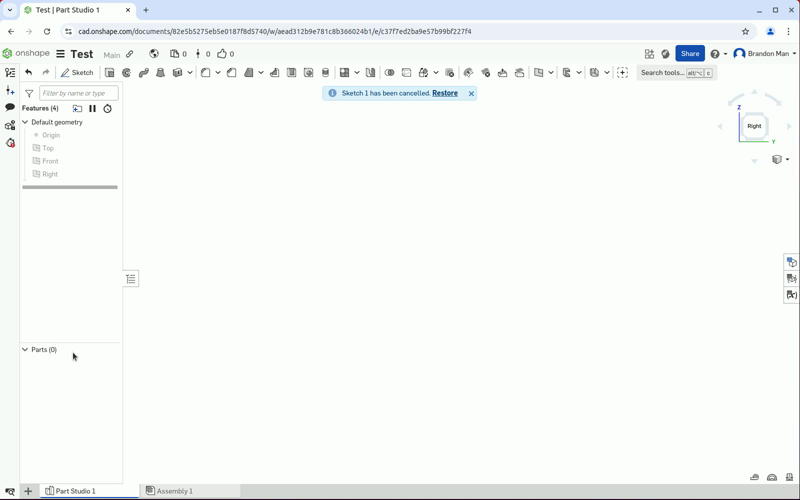
key_up(shift)
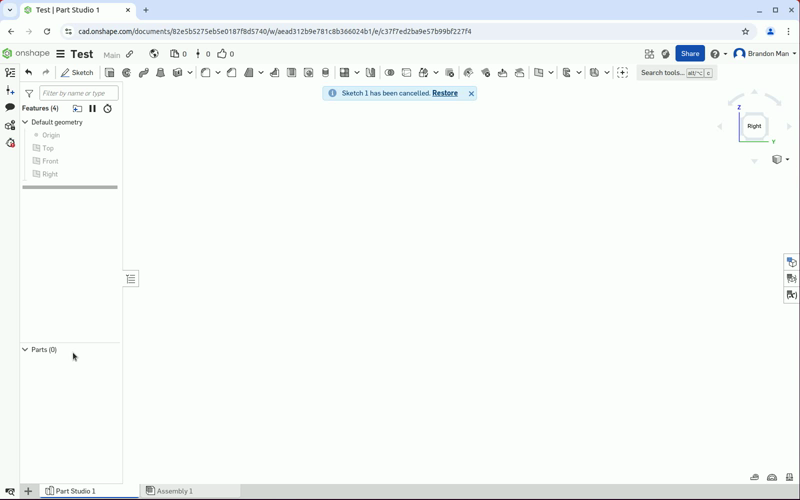
mouse_move(73, 352)
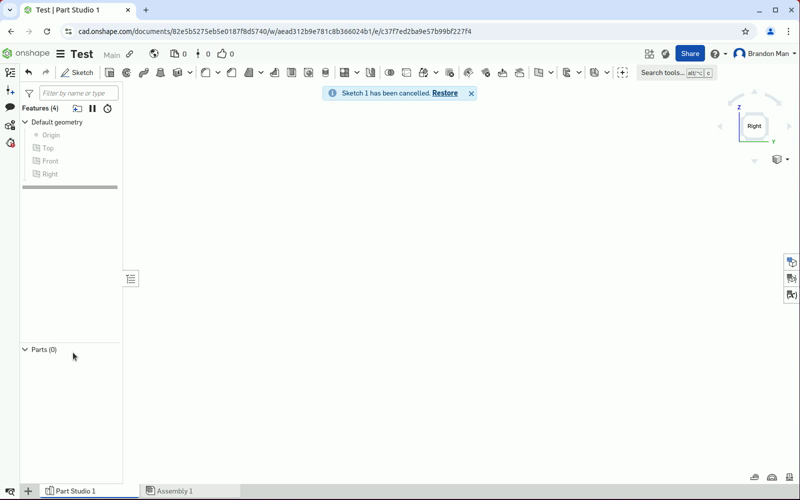
key(shift+y)
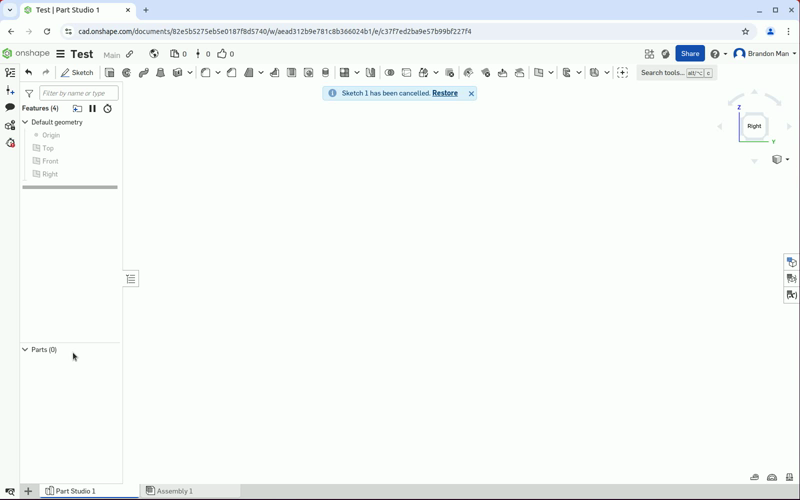
key(shift+s)
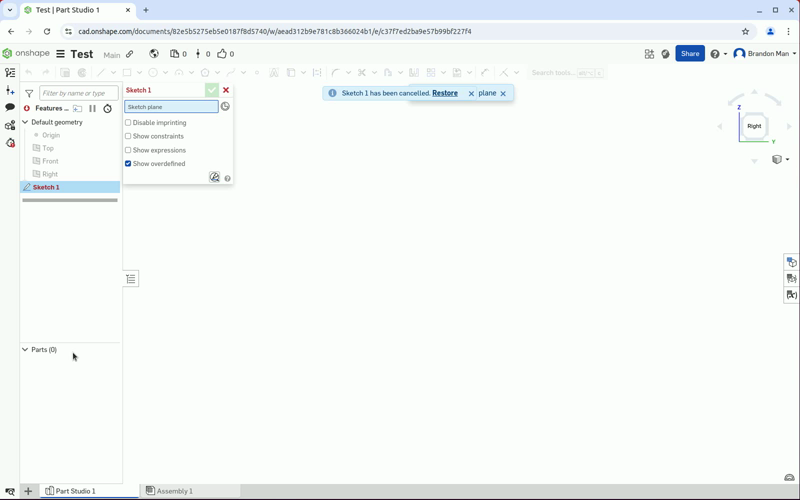
mouse_move(73, 176)
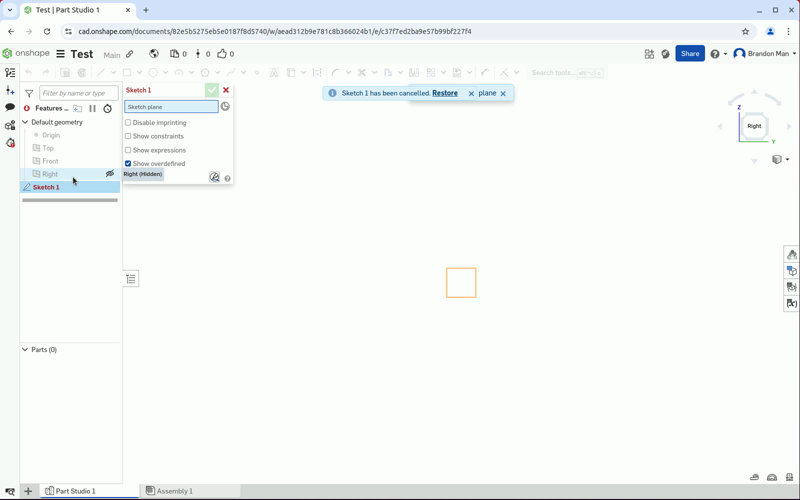
click(73, 176)
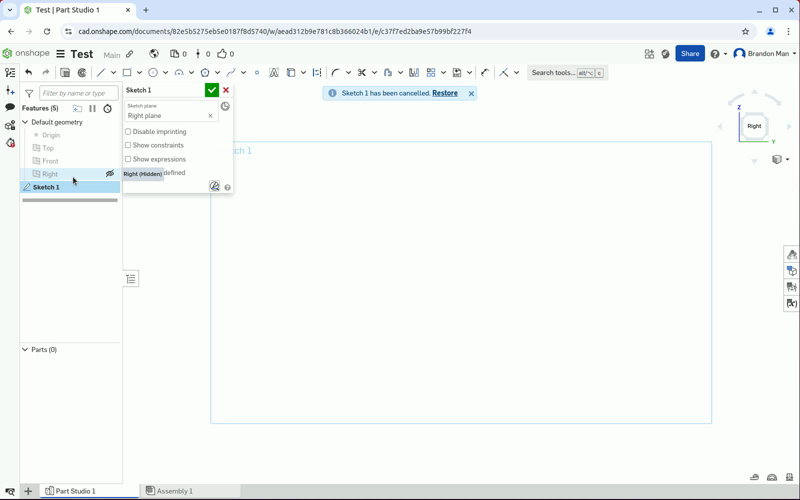
mouse_move(73, 352)
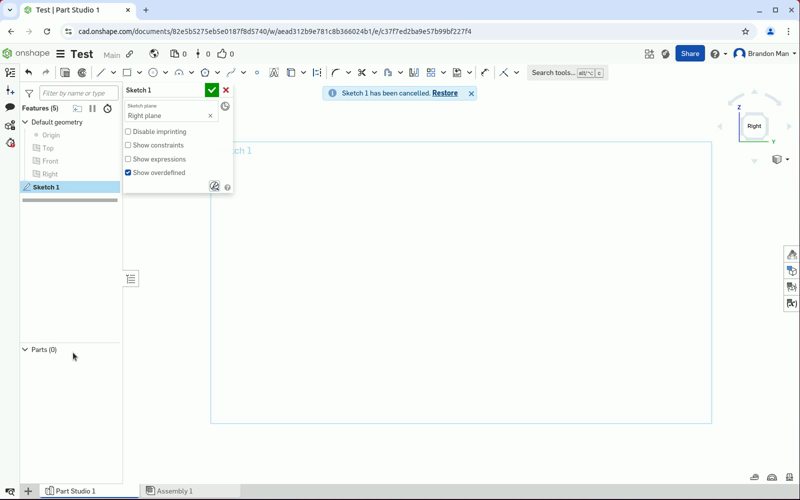
key(y)
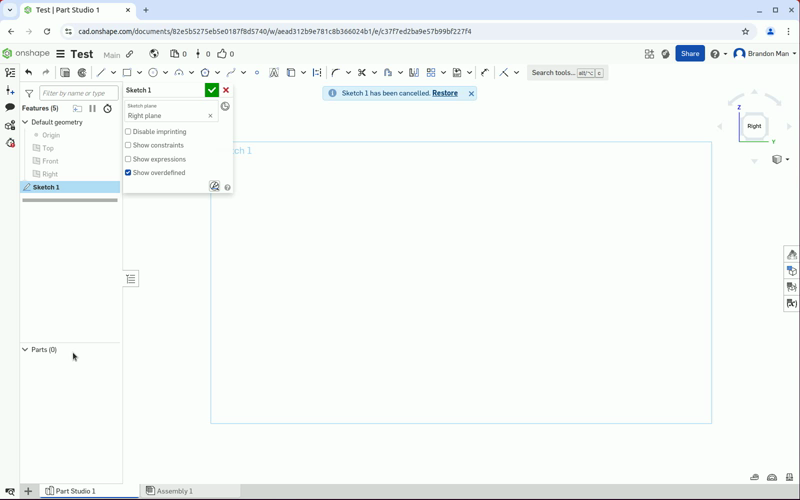
key(c)
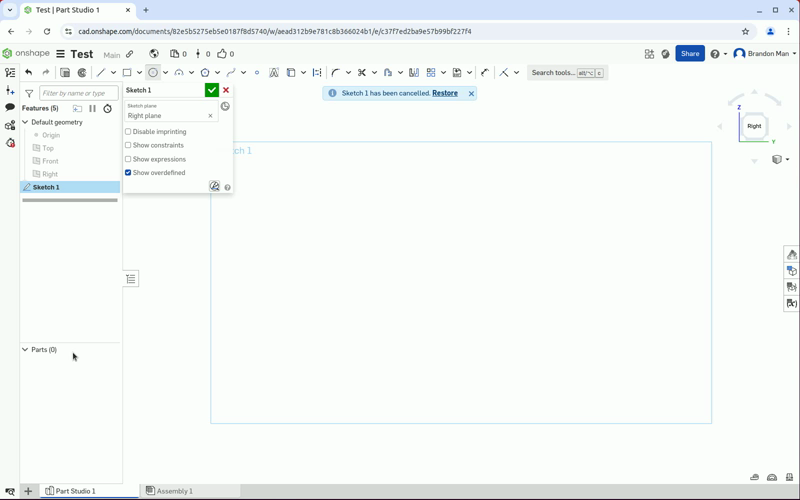
key_down(shift)
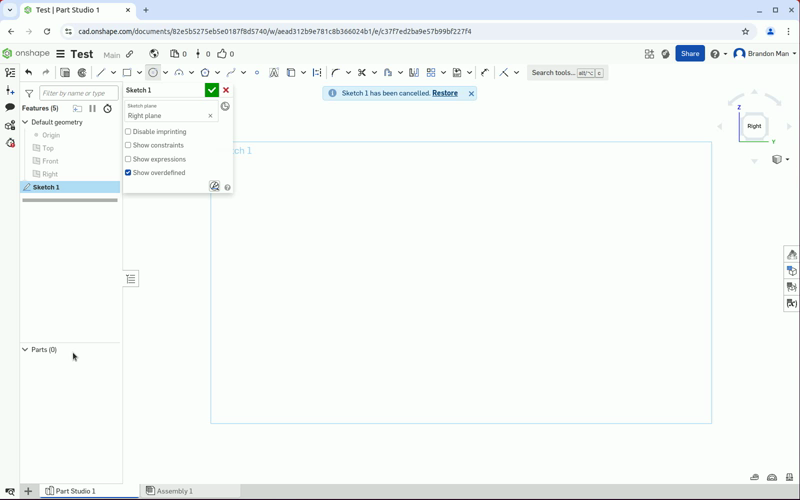
mouse_move(461, 282)
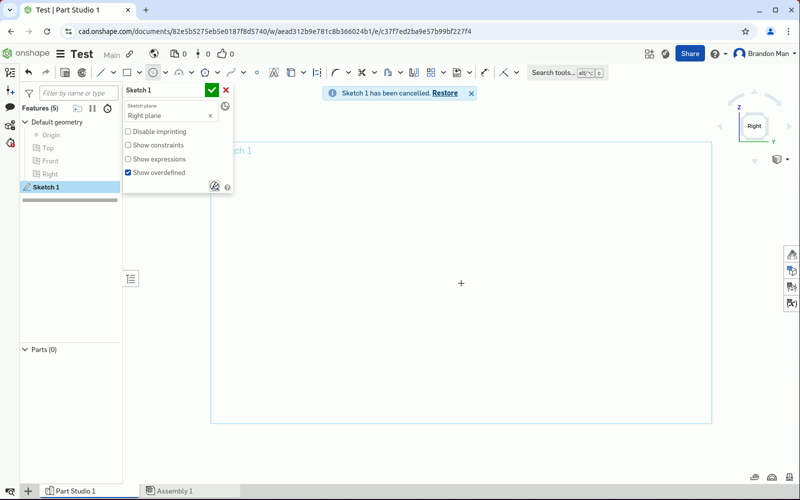
click(461, 282)
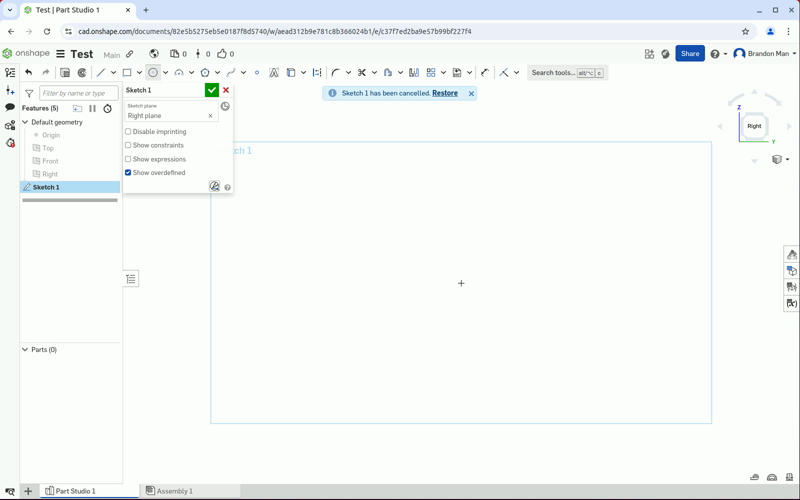
key_up(shift)
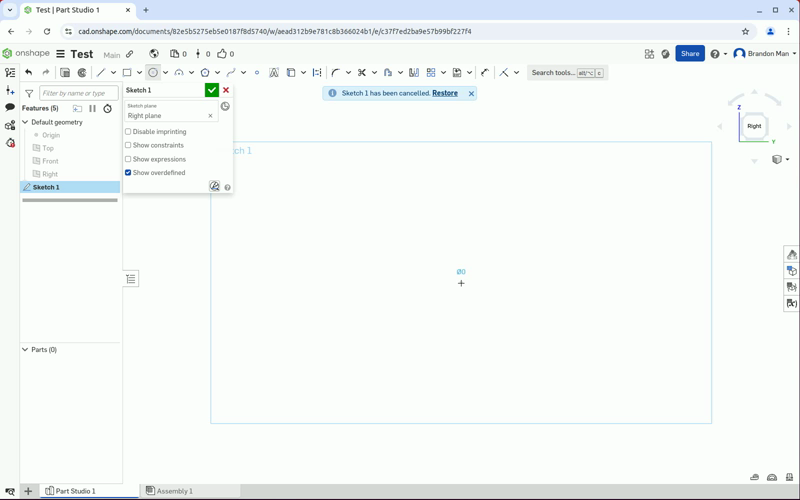
mouse_move(499, 282)
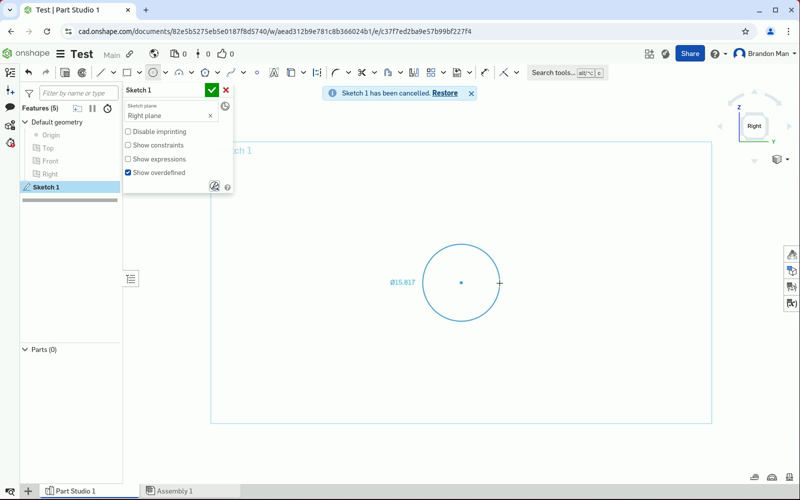
click(499, 282)
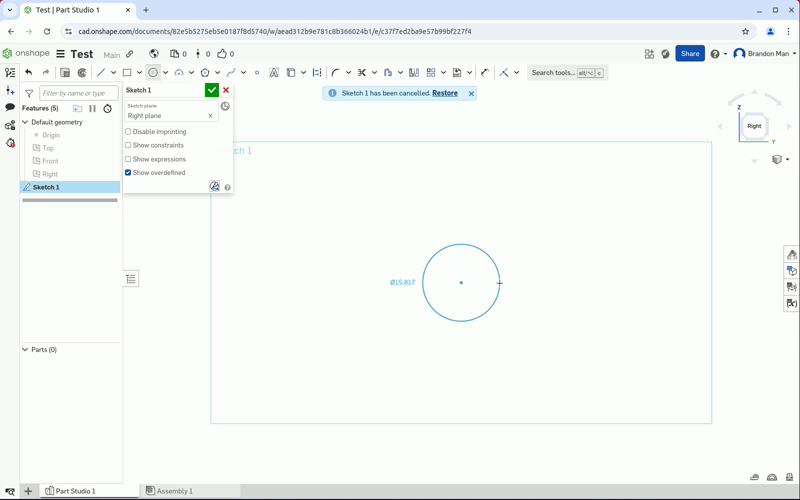
key(esc)
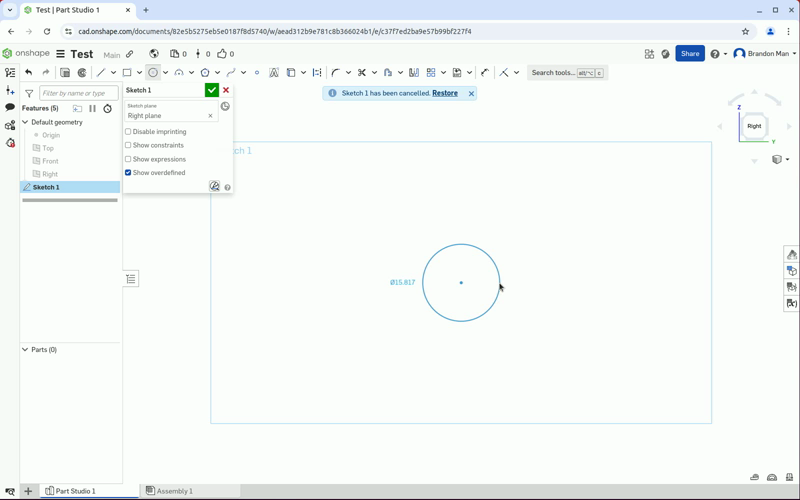
key(c)
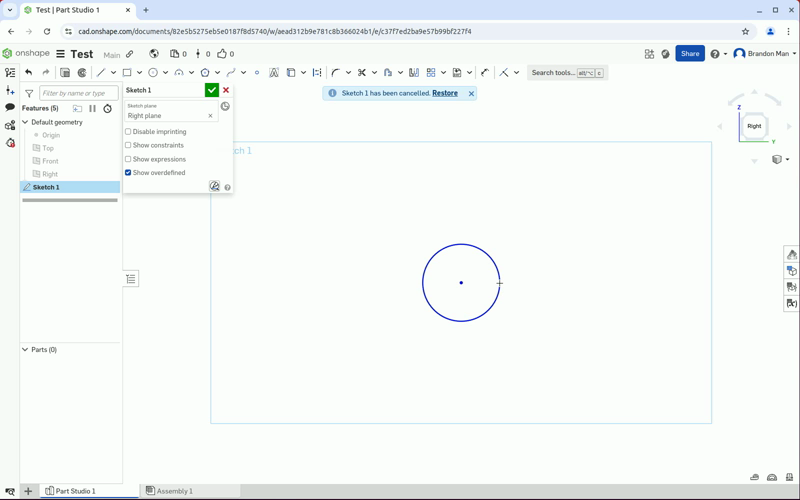
key_down(shift)
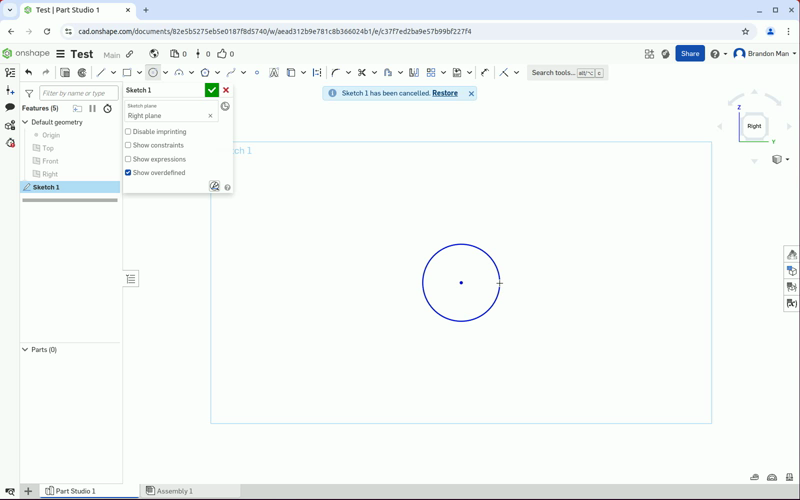
mouse_move(461, 282)
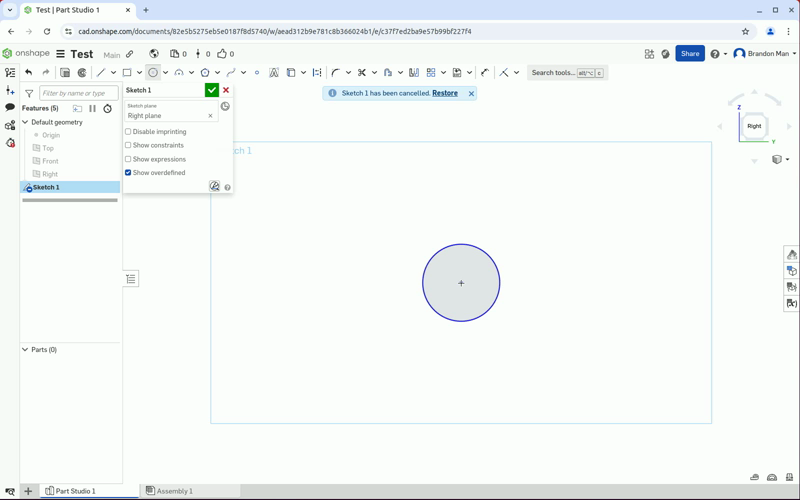
click(461, 282)
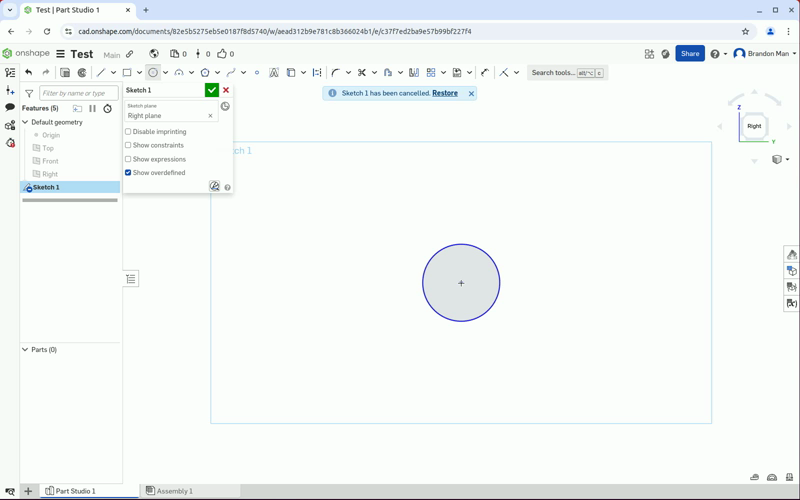
key_up(shift)
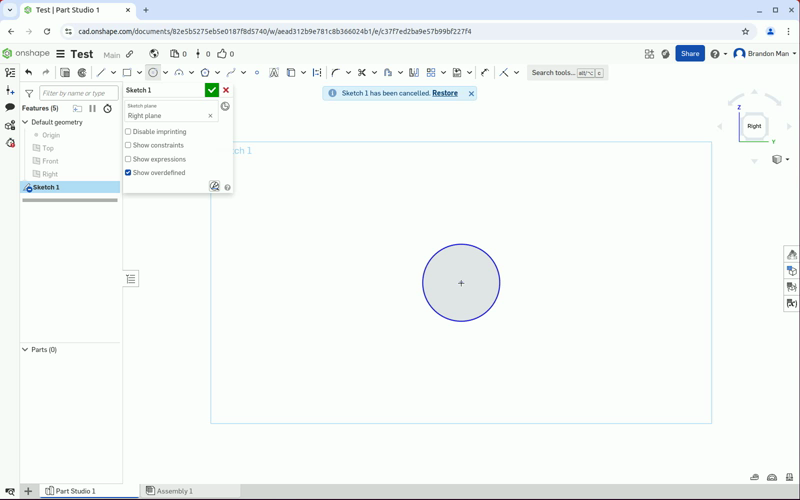
mouse_move(472, 282)
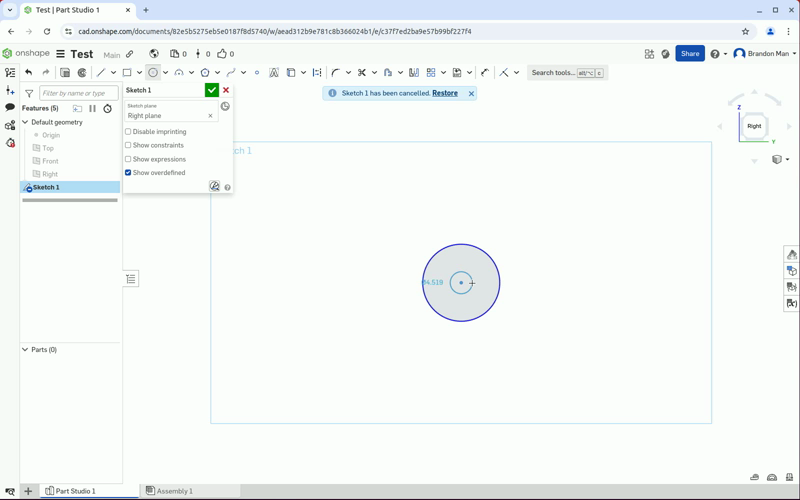
click(472, 282)
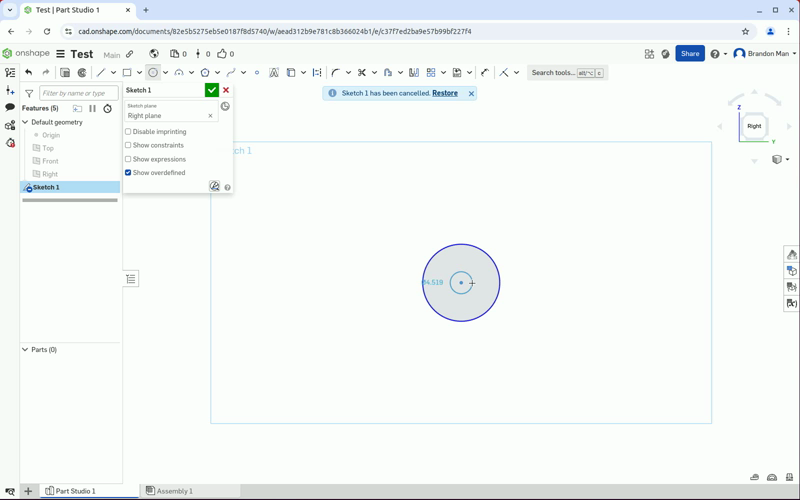
key(esc)
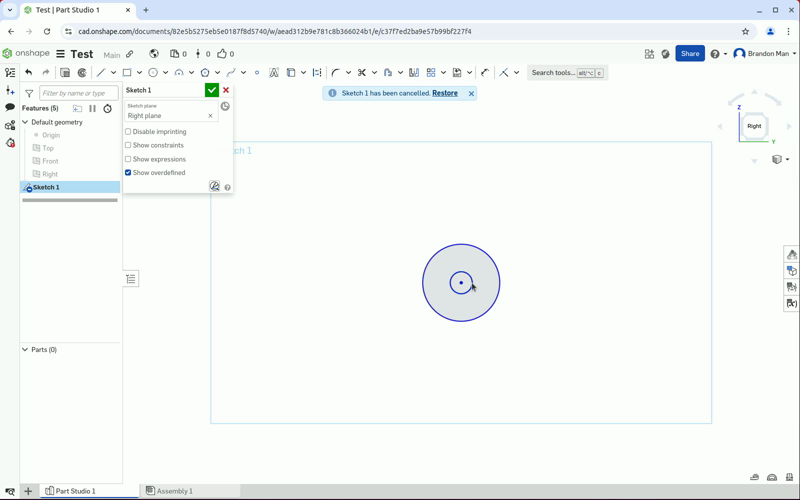
mouse_move(433, 302)
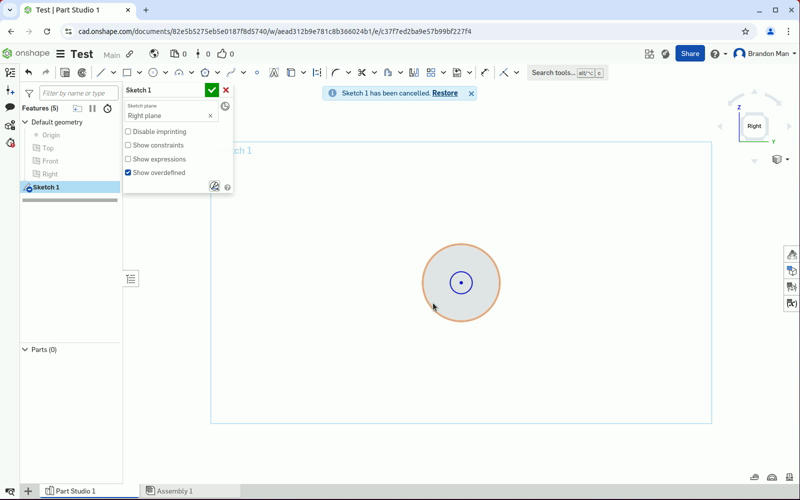
click(433, 302)
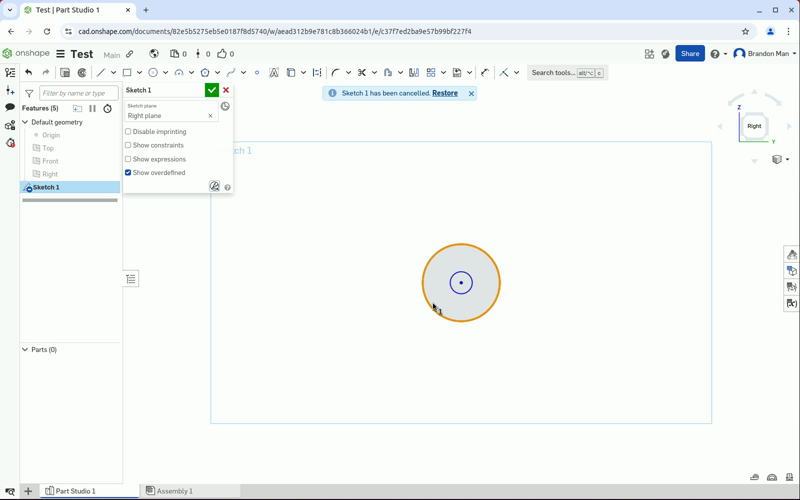
mouse_move(73, 352)
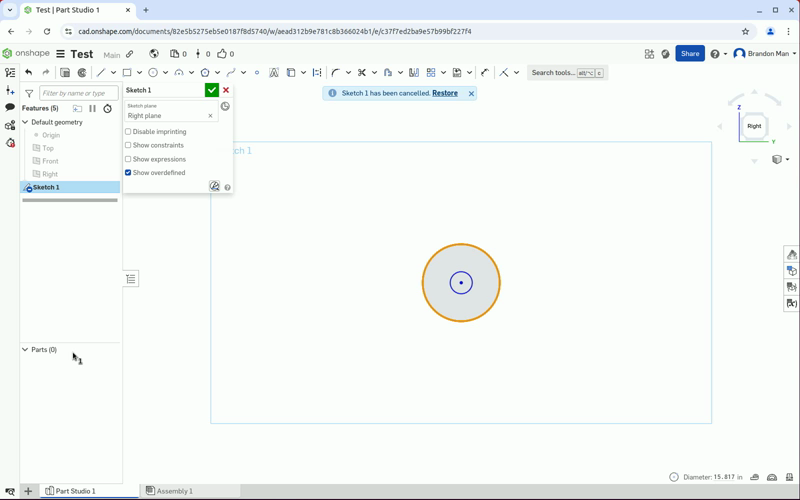
key(shift+y)
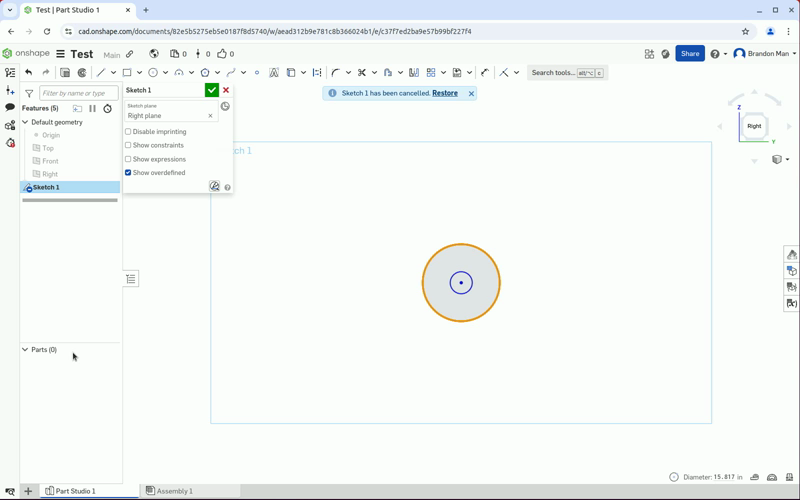
key(shift+e)
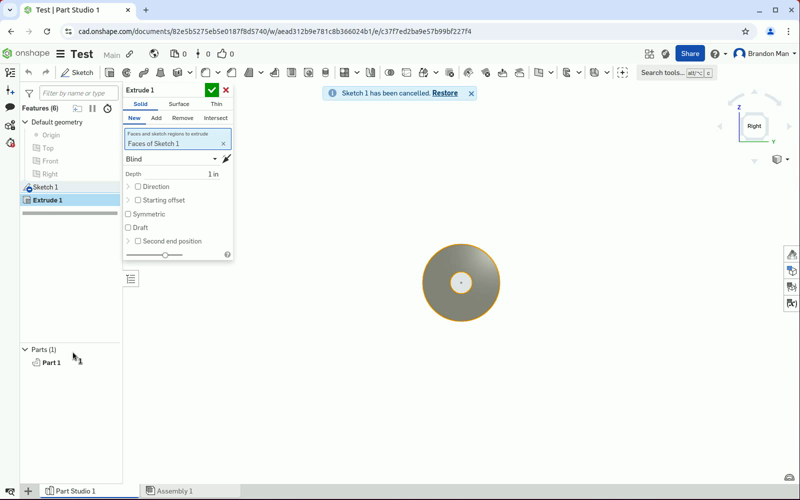
mouse_move(143, 106)
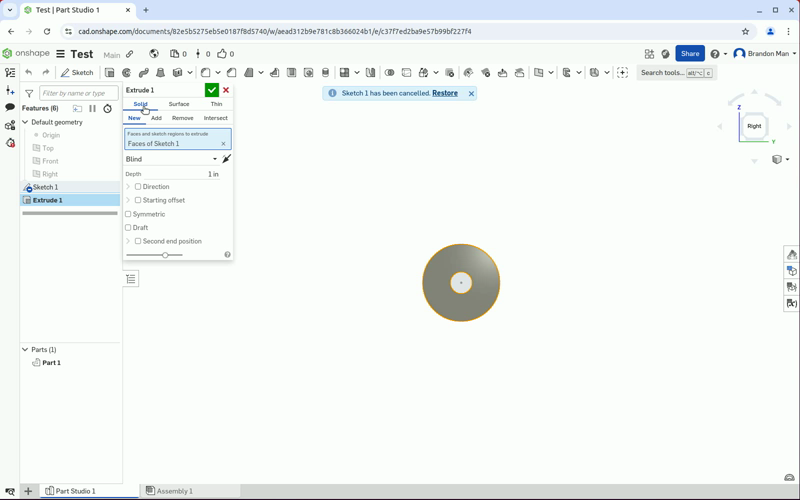
click(143, 106)
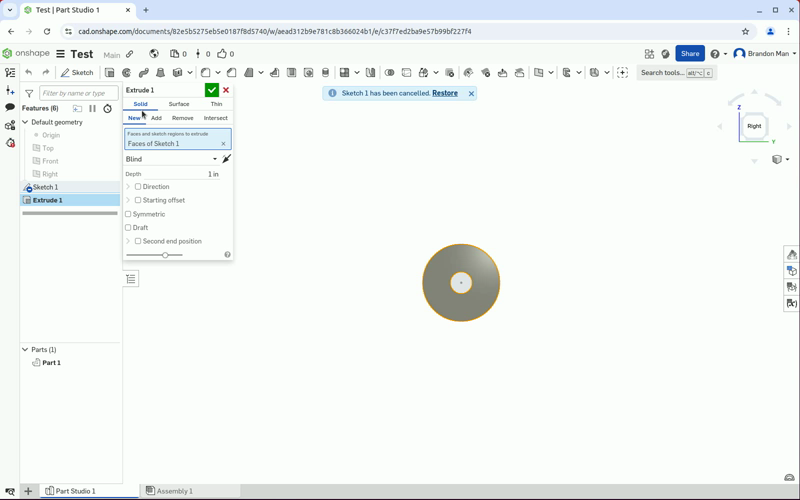
mouse_move(137, 120)
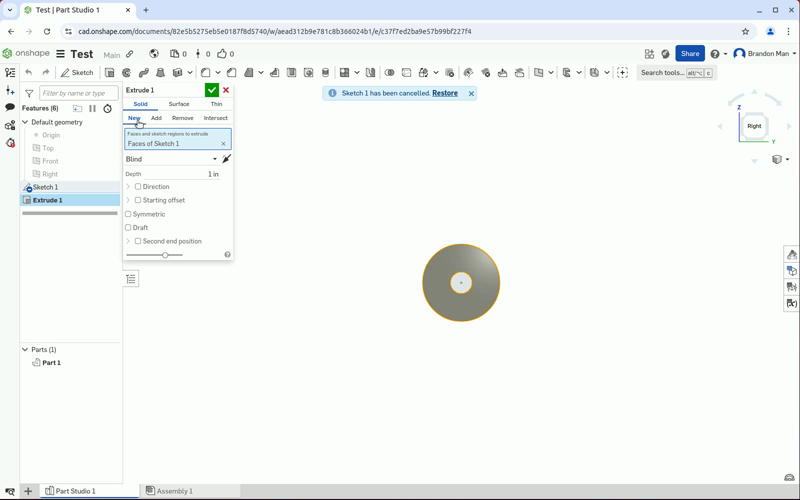
click(137, 120)
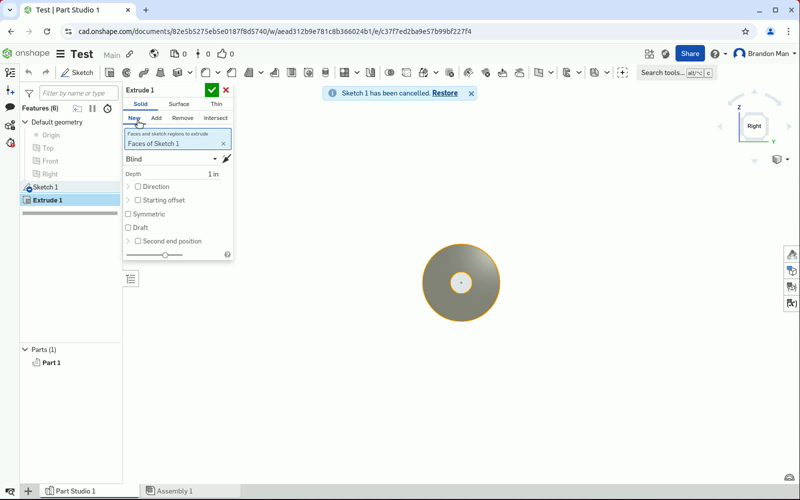
key(tab, 4)
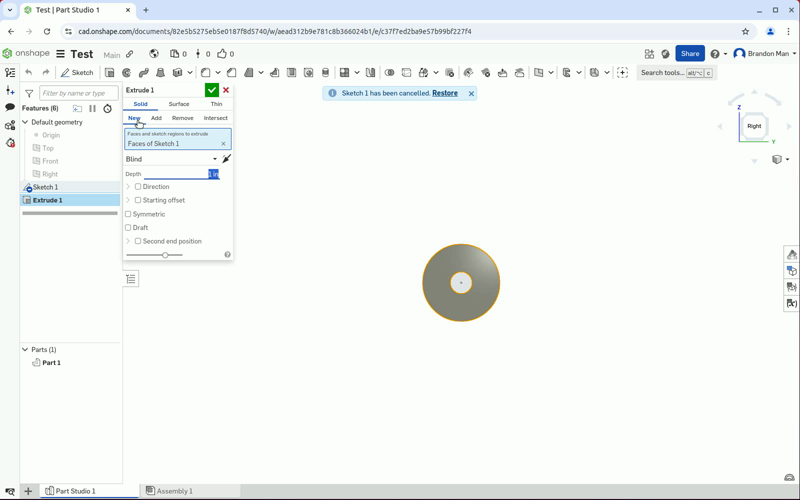
text(23.108)
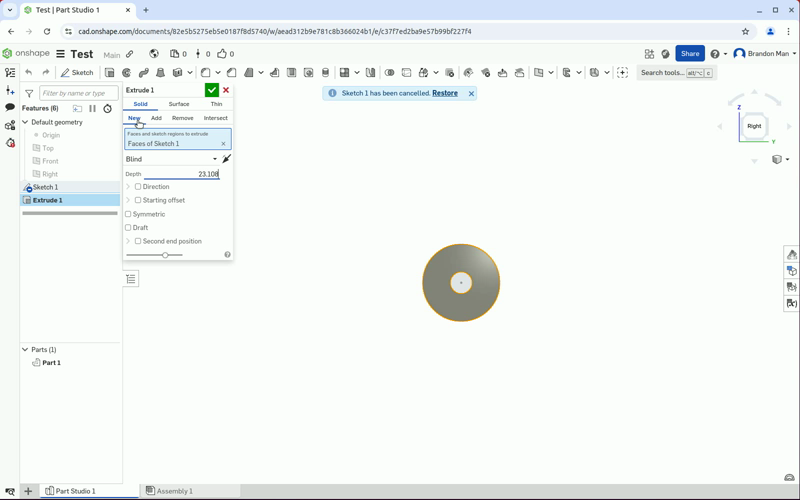
key(enter)
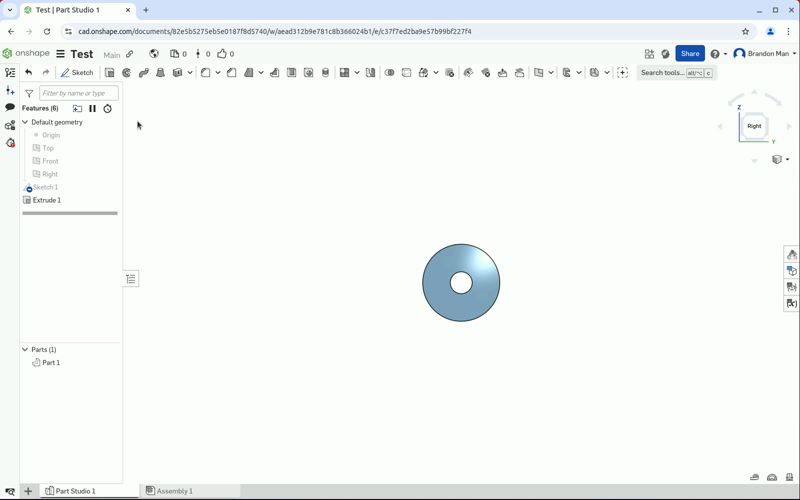
key(shift+h)
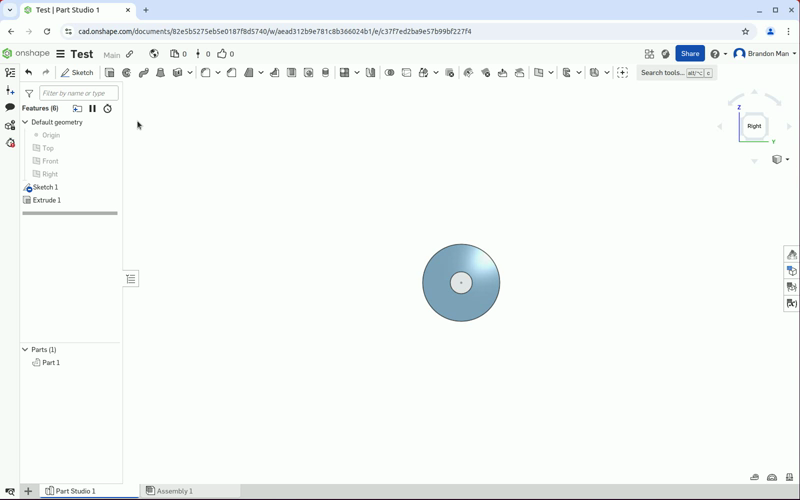
key(shift+h)
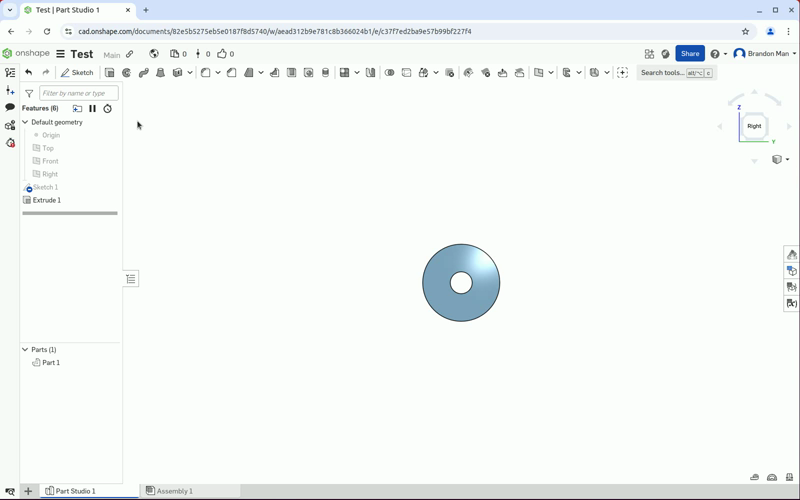
mouse_move(73, 189)
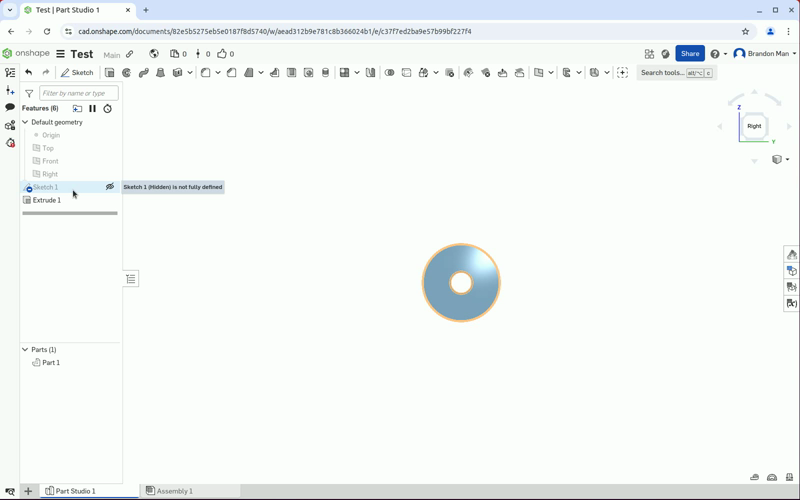
click(73, 189)
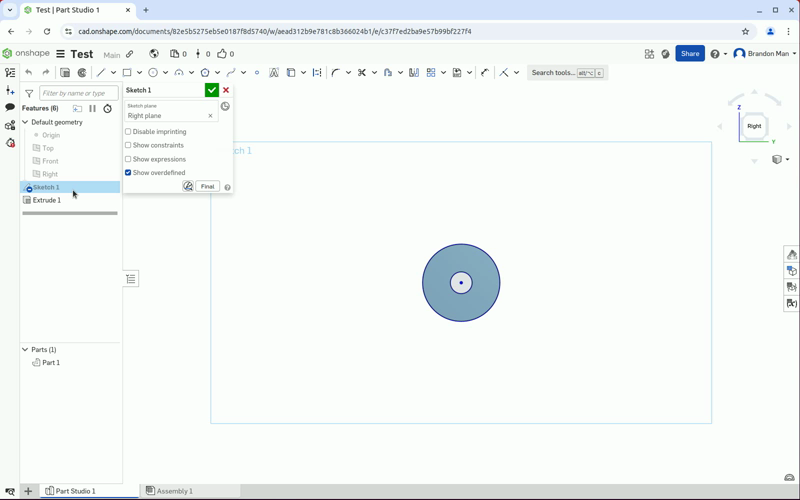
mouse_move(229, 92)
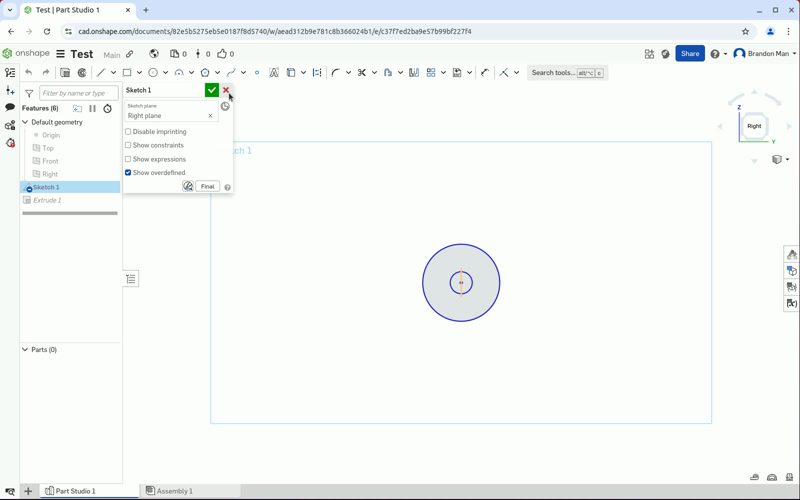
click(229, 92)
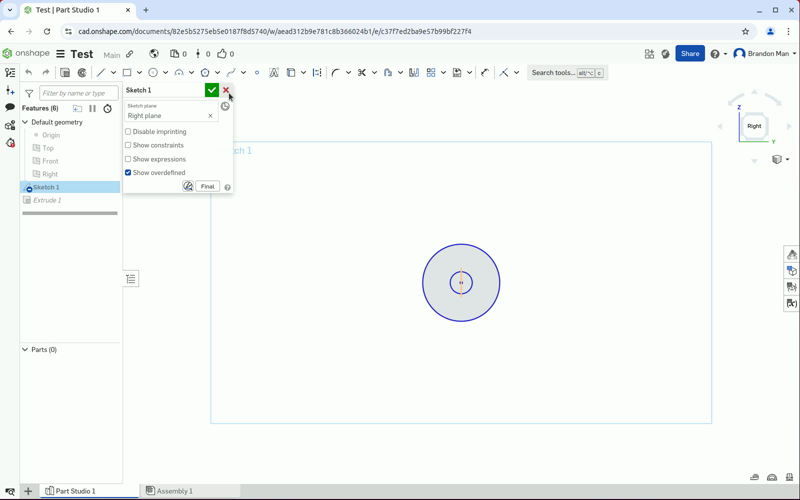
key(shift+s)
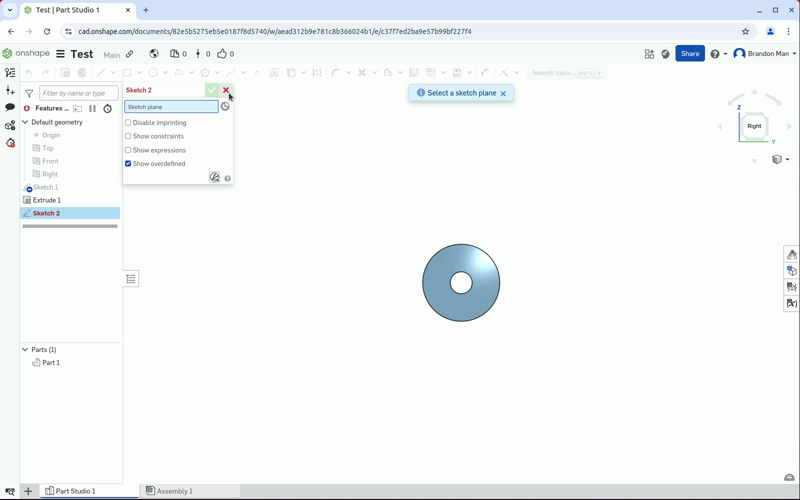
mouse_move(73, 176)
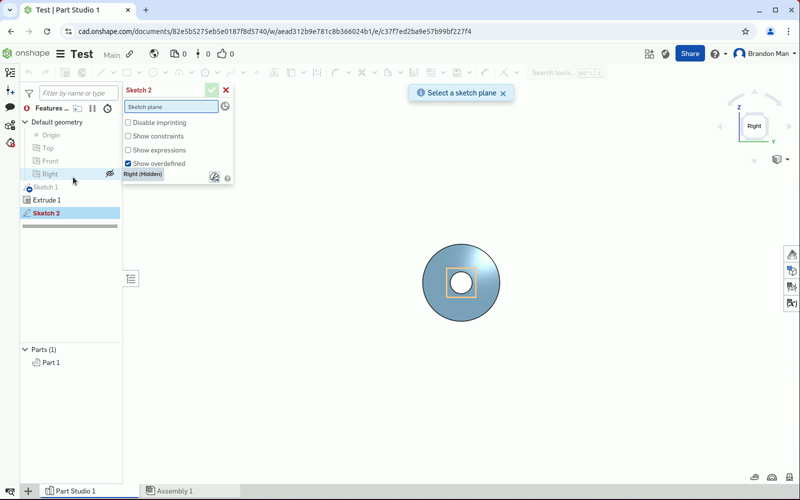
click(73, 176)
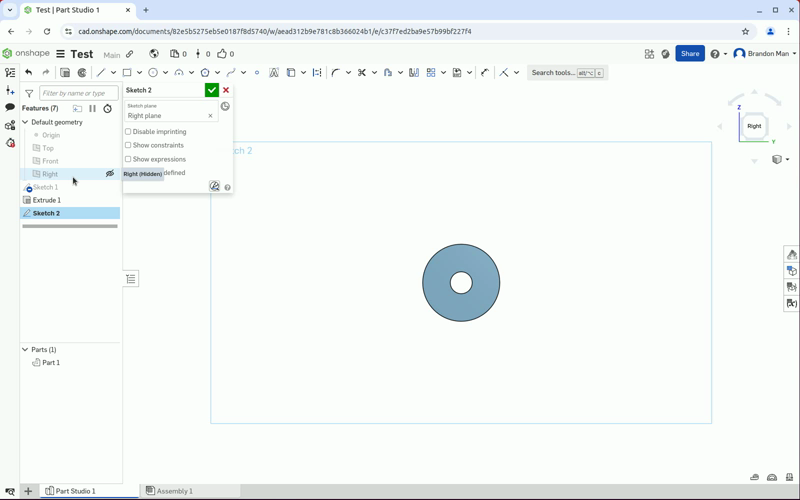
mouse_move(73, 352)
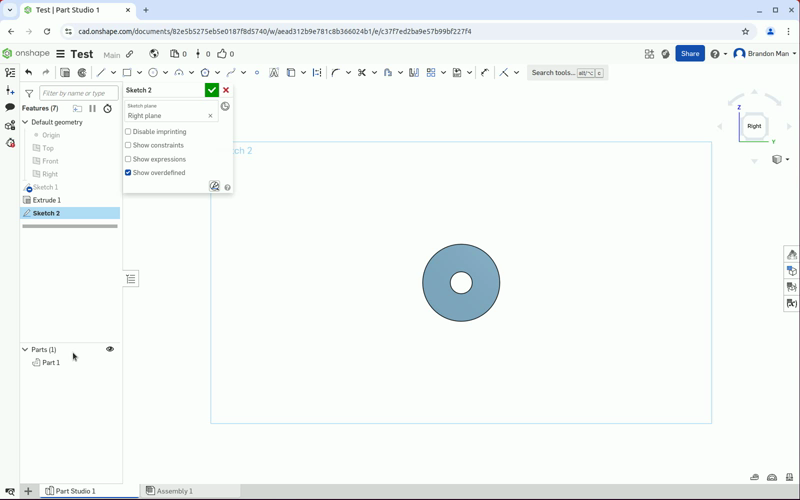
key(y)
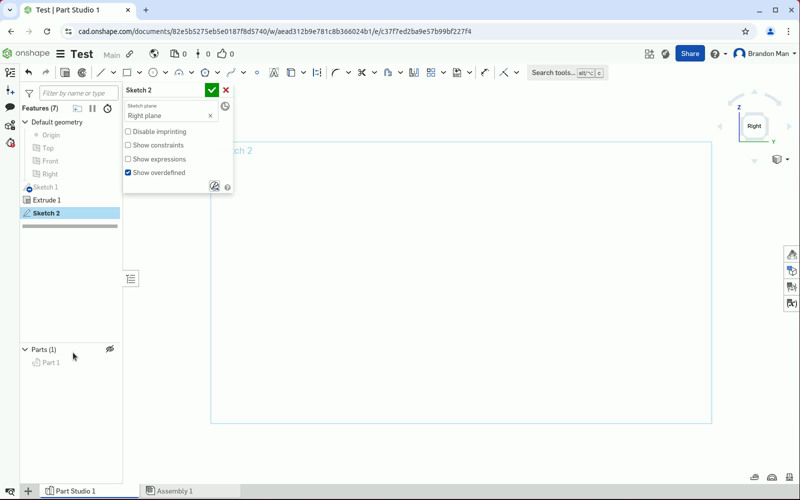
key(c)
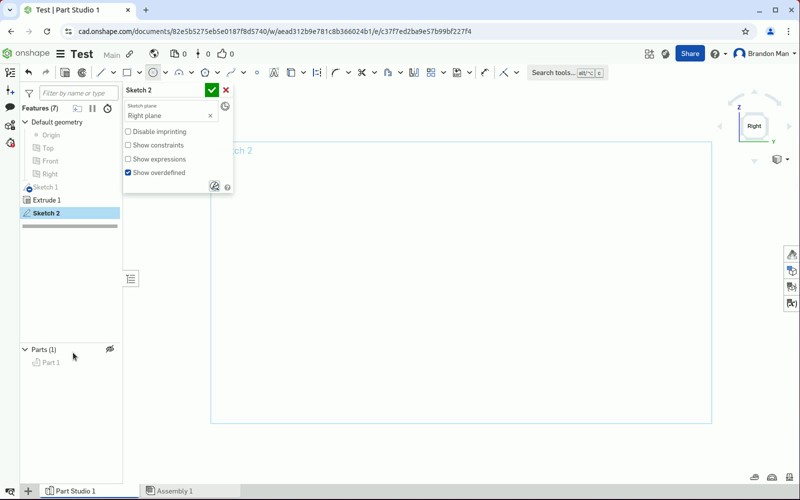
key_down(shift)
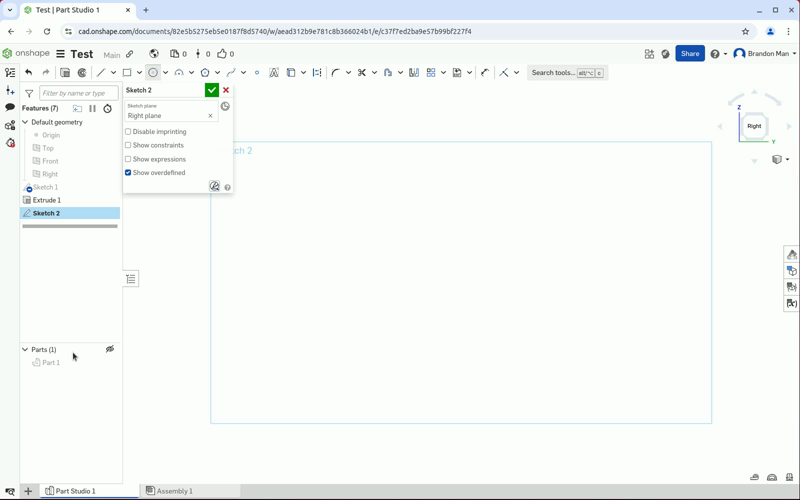
mouse_move(460, 282)
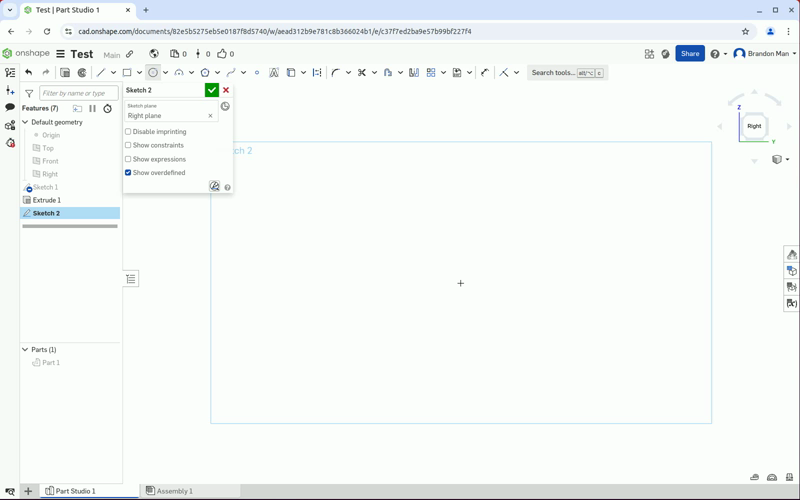
click(460, 282)
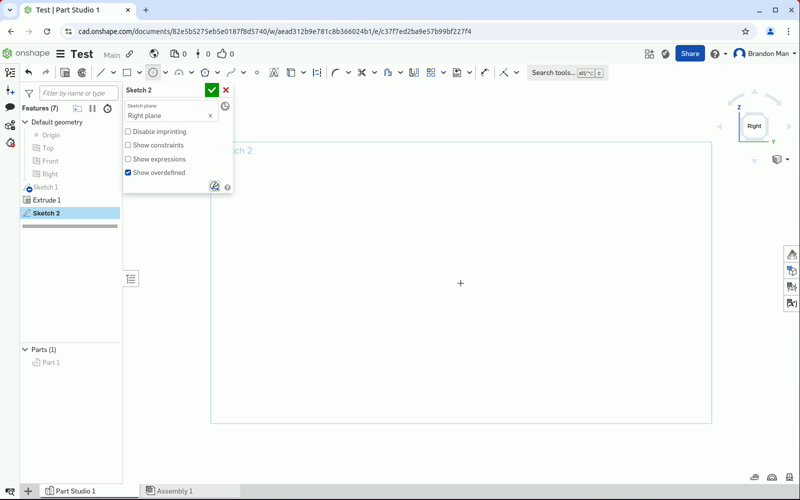
key_up(shift)
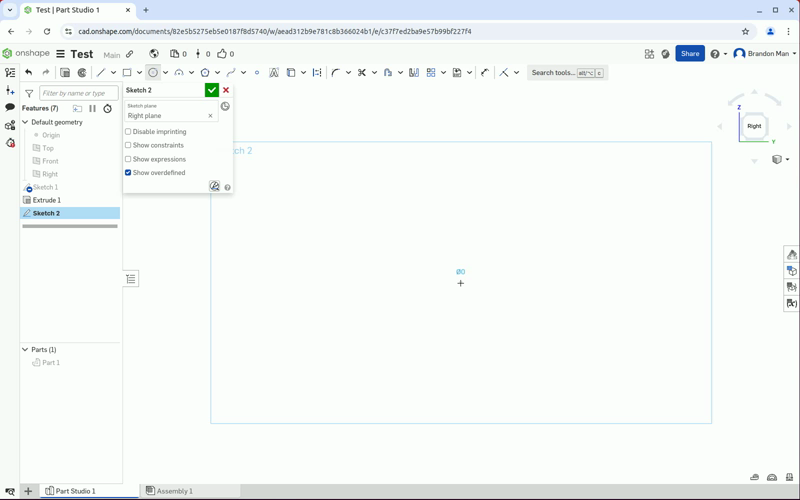
mouse_move(472, 282)
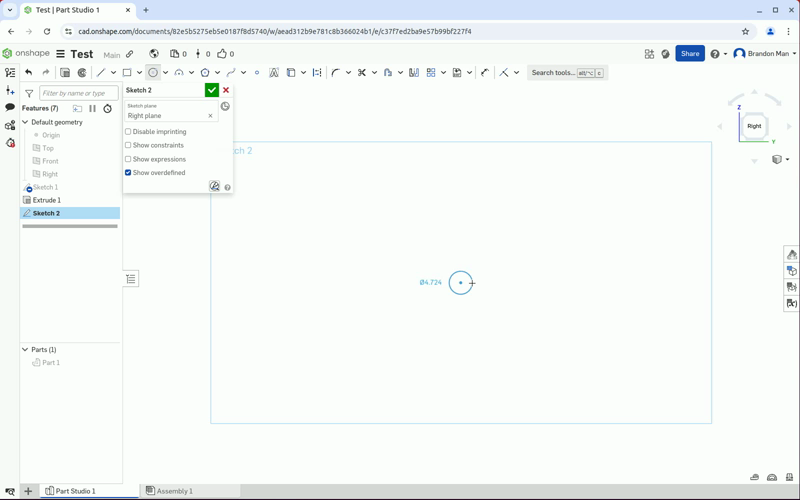
click(472, 282)
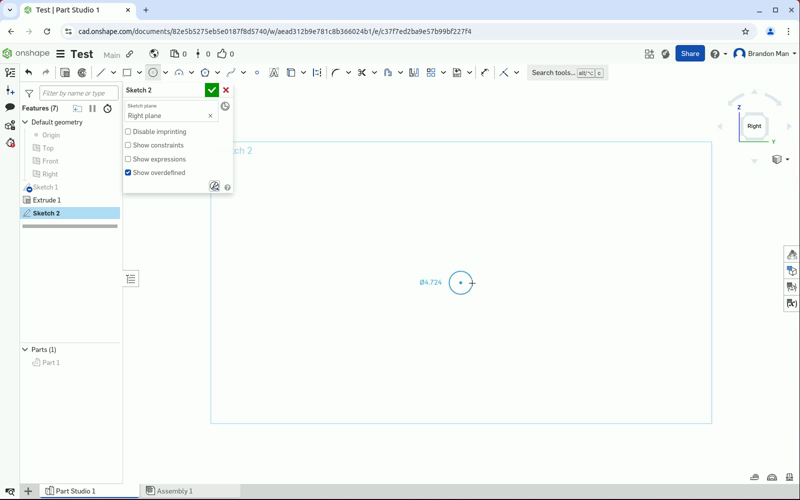
key(esc)
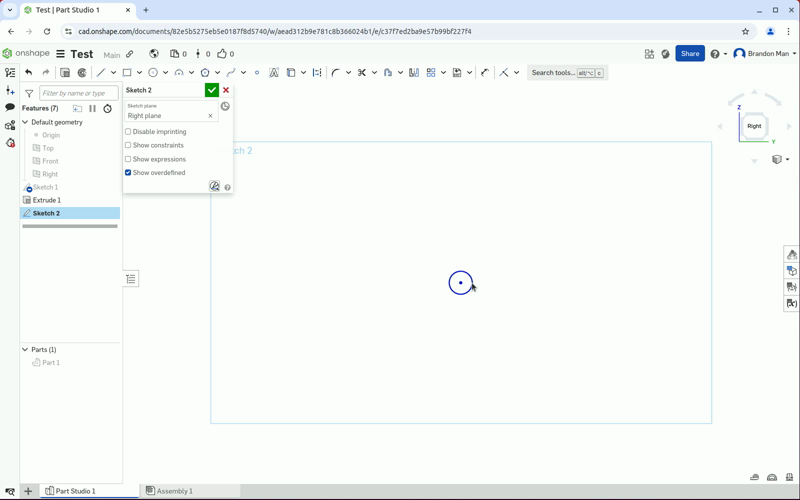
mouse_move(461, 272)
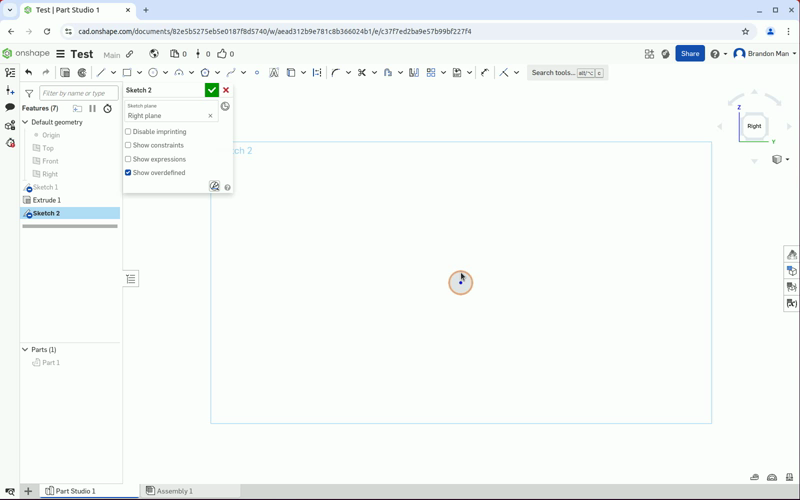
scroll(6)
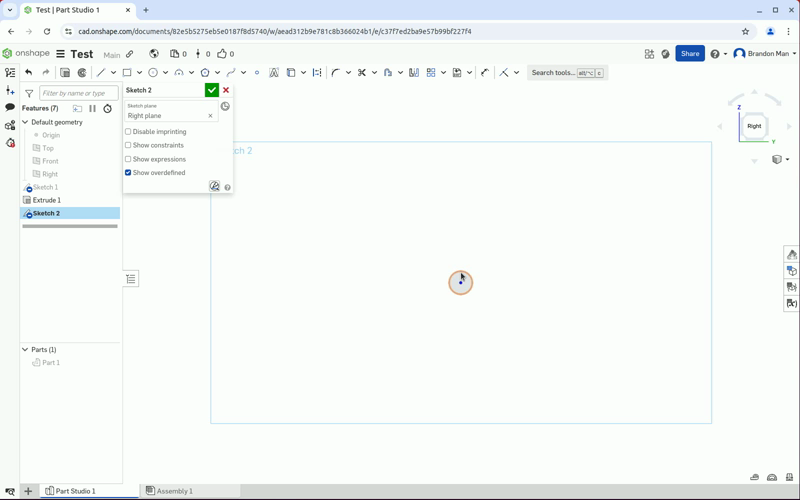
scroll(6)
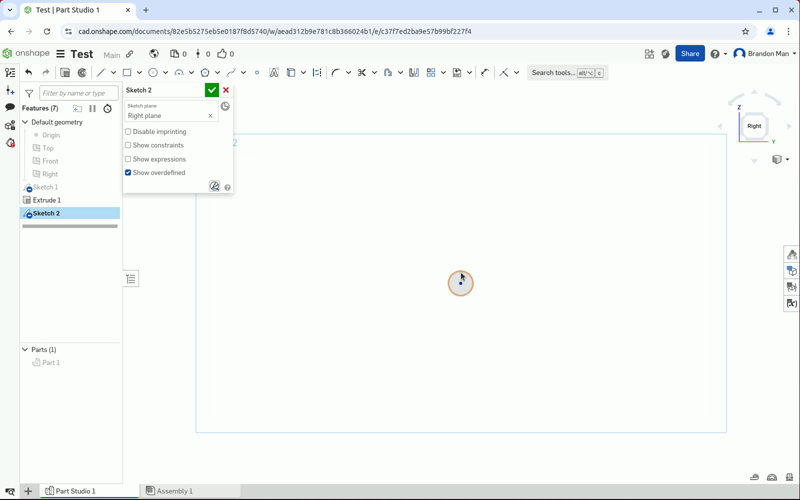
scroll(6)
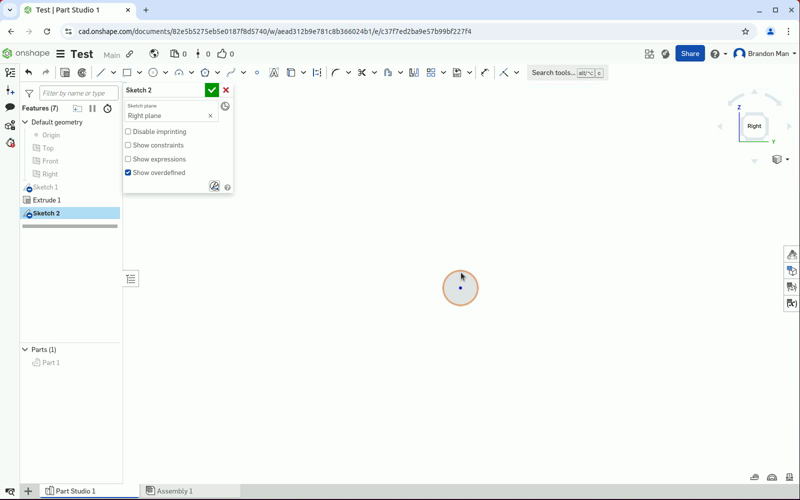
scroll(6)
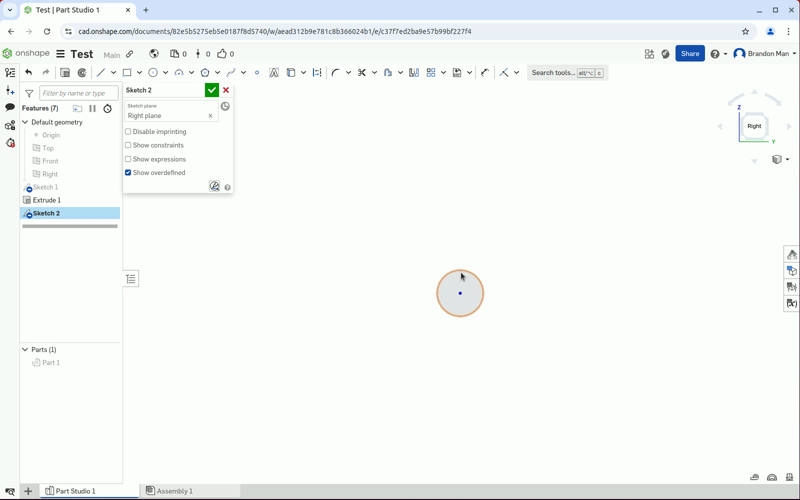
scroll(6)
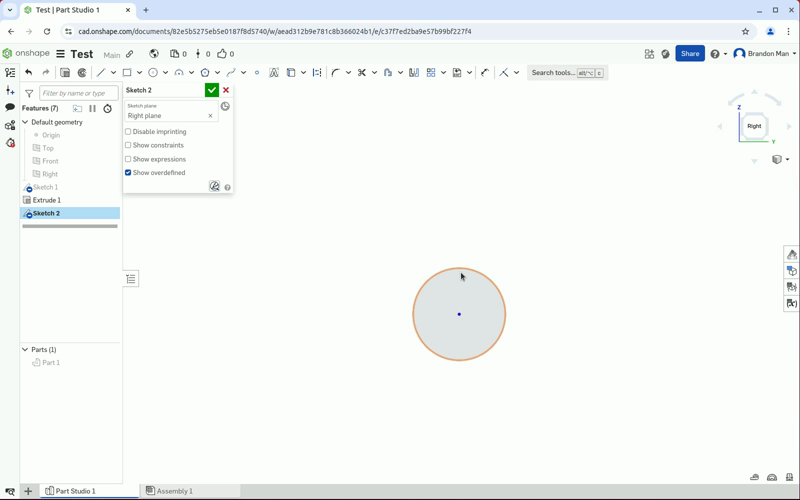
scroll(6)
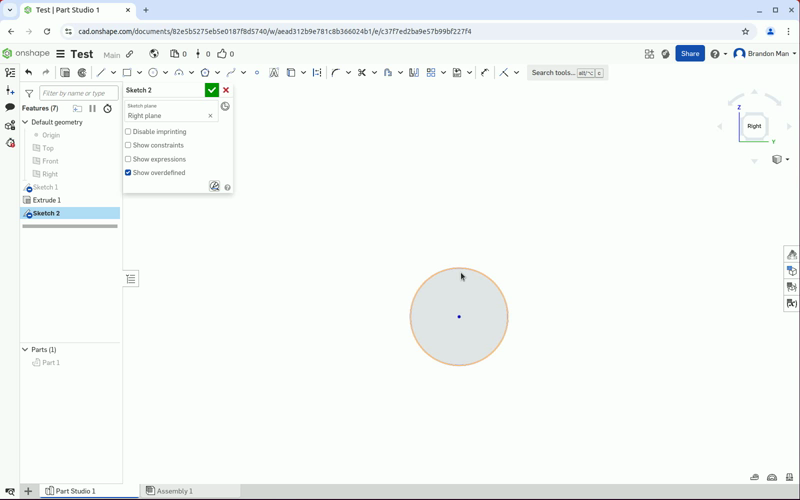
scroll(6)
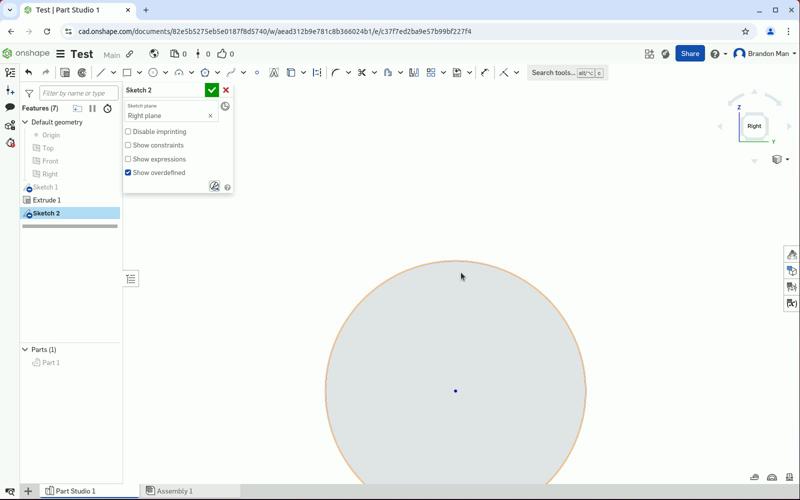
click(461, 272)
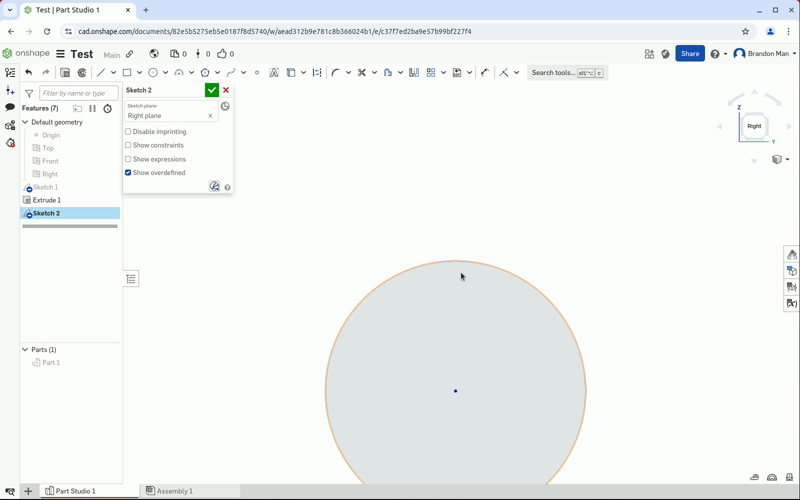
scroll(-6)
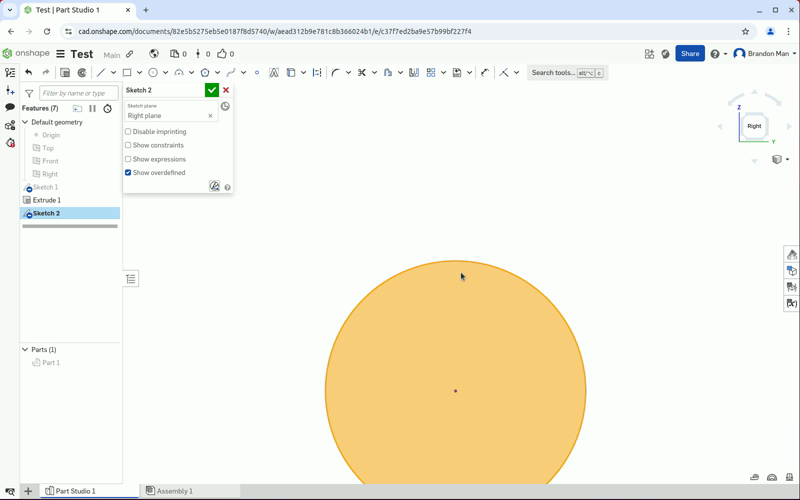
scroll(-6)
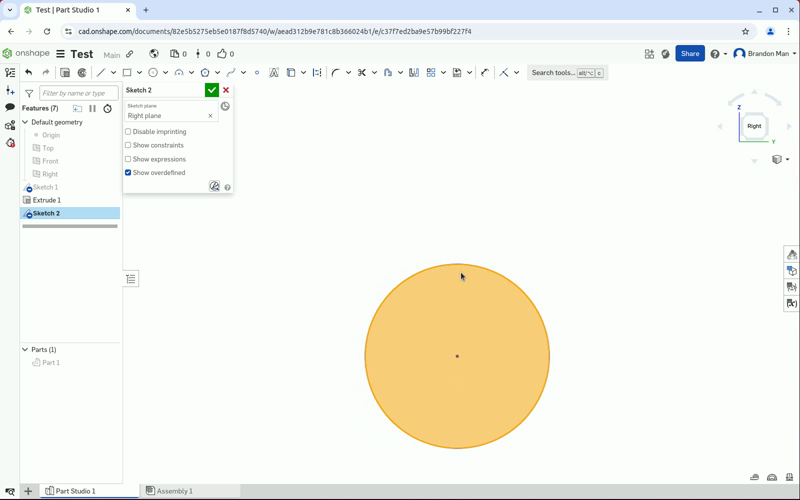
scroll(-6)
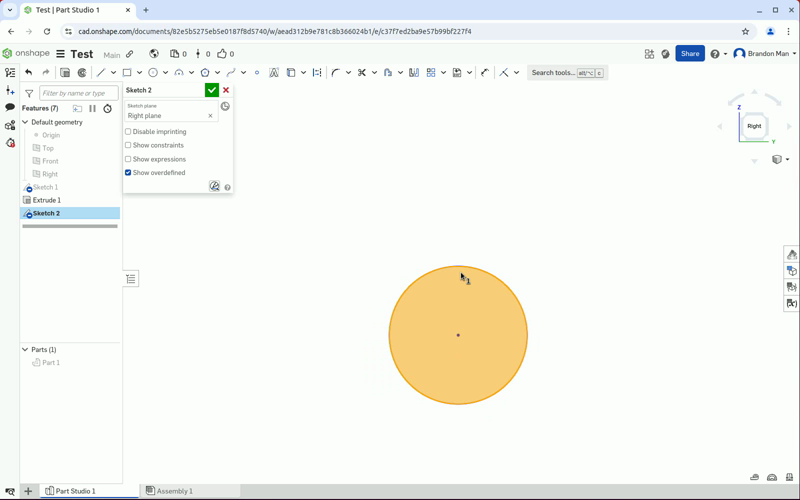
scroll(-6)
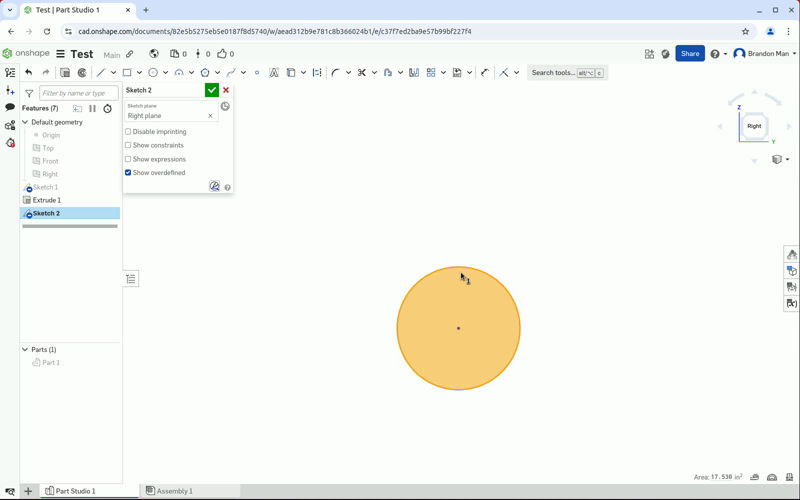
scroll(-6)
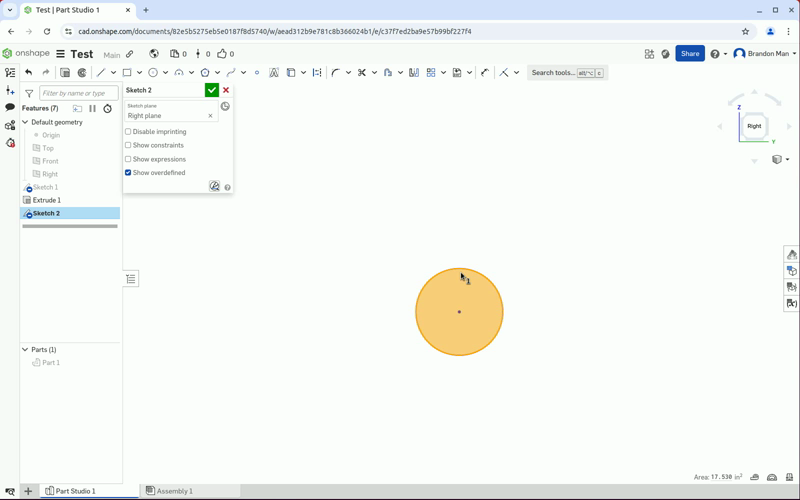
scroll(-6)
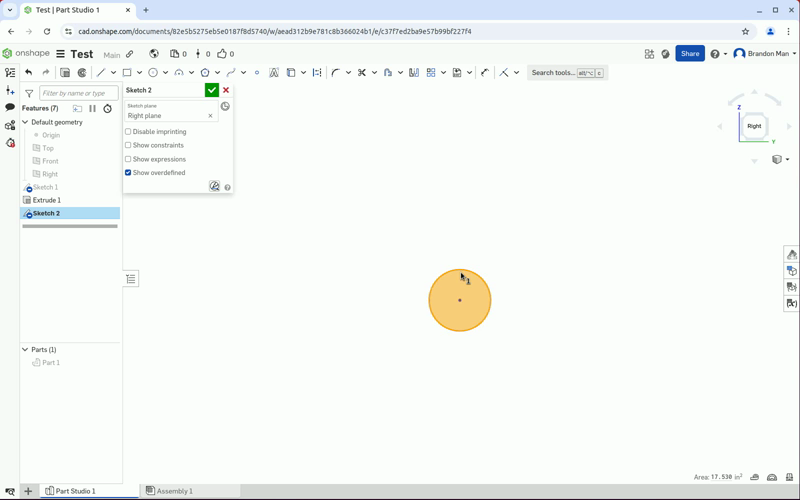
scroll(-6)
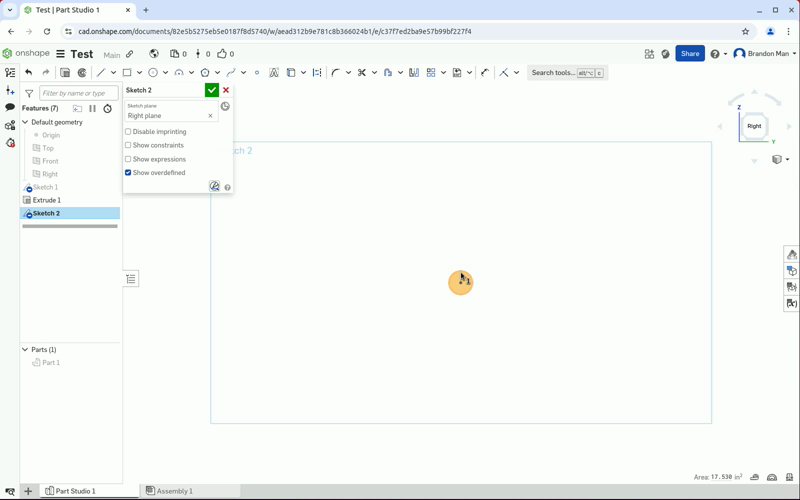
mouse_move(73, 352)
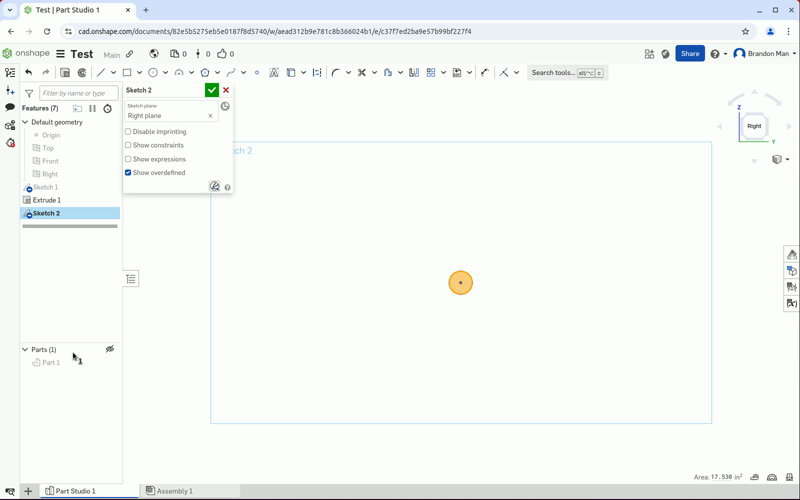
key(shift+y)
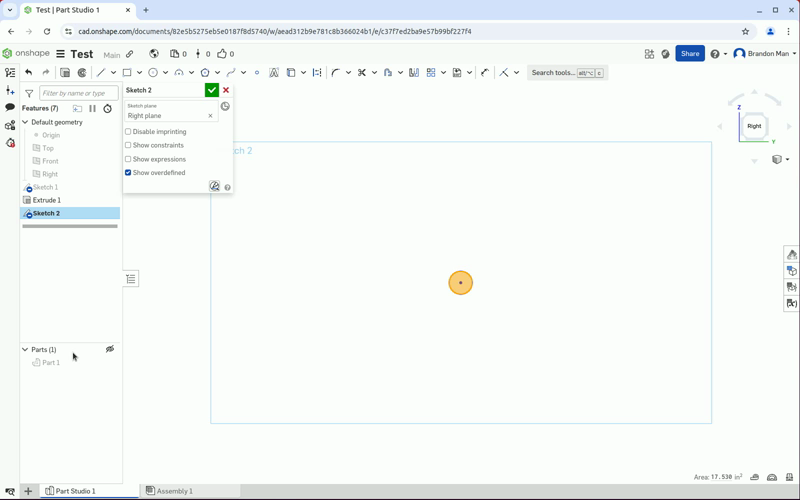
key(shift+e)
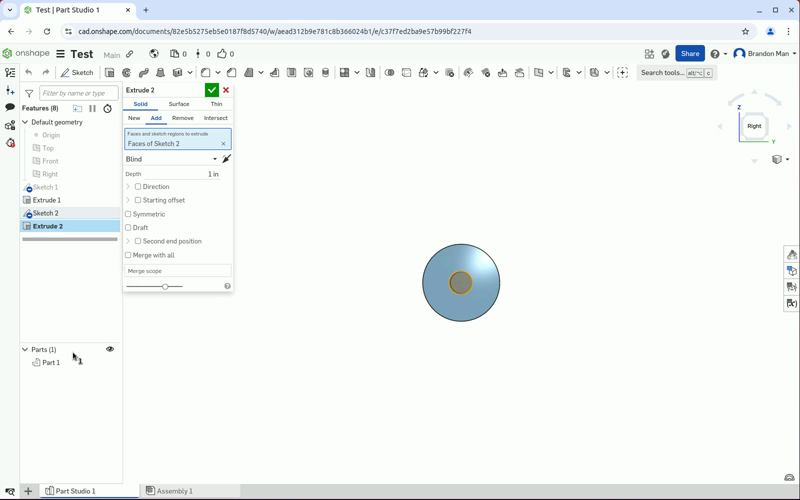
mouse_move(143, 106)
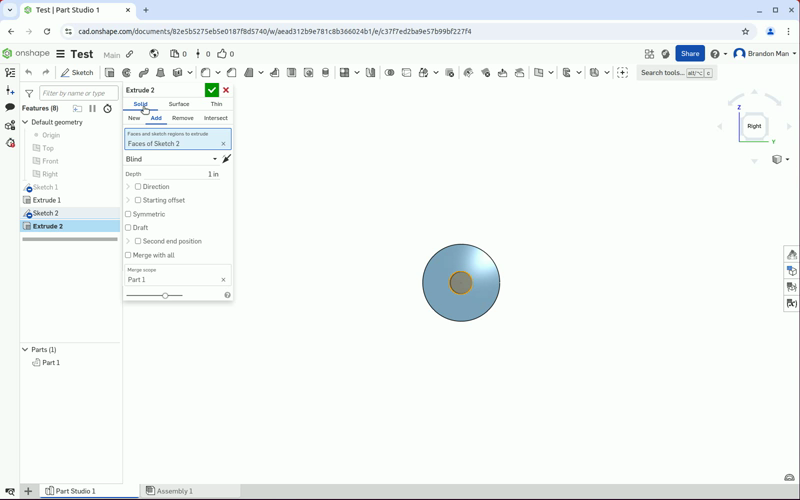
click(143, 106)
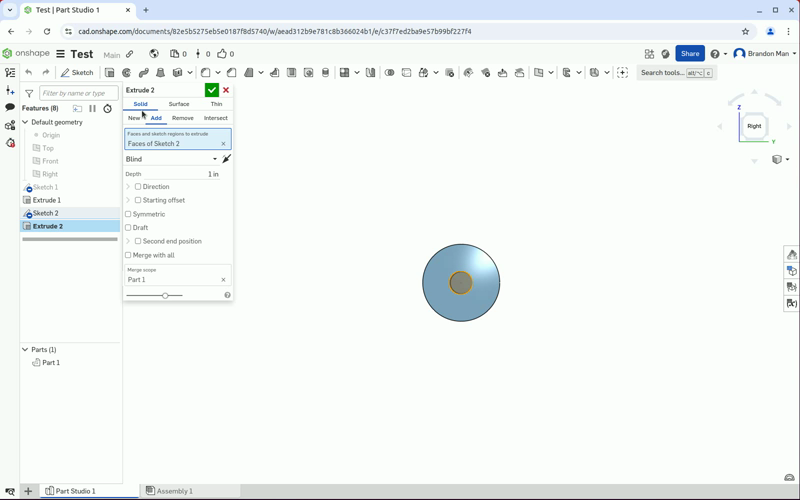
mouse_move(137, 120)
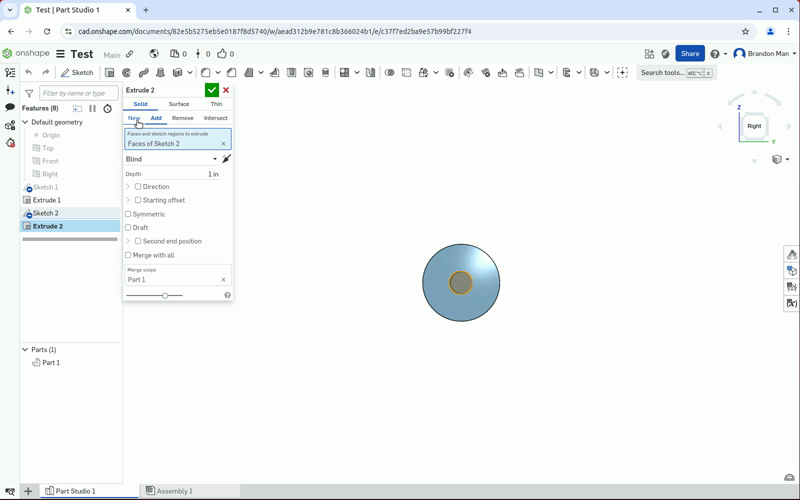
click(137, 120)
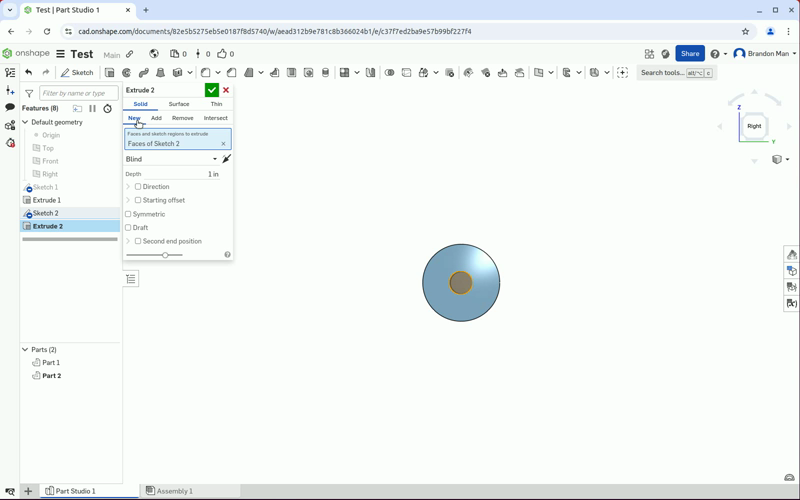
key(tab, 4)
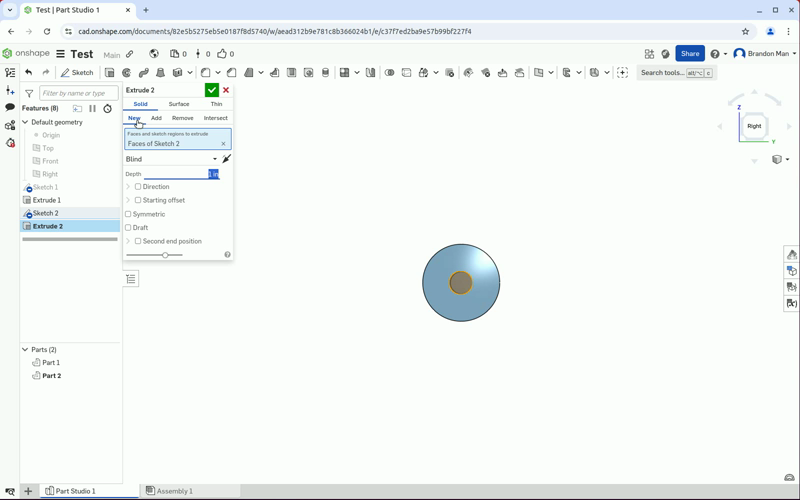
text(23.108)
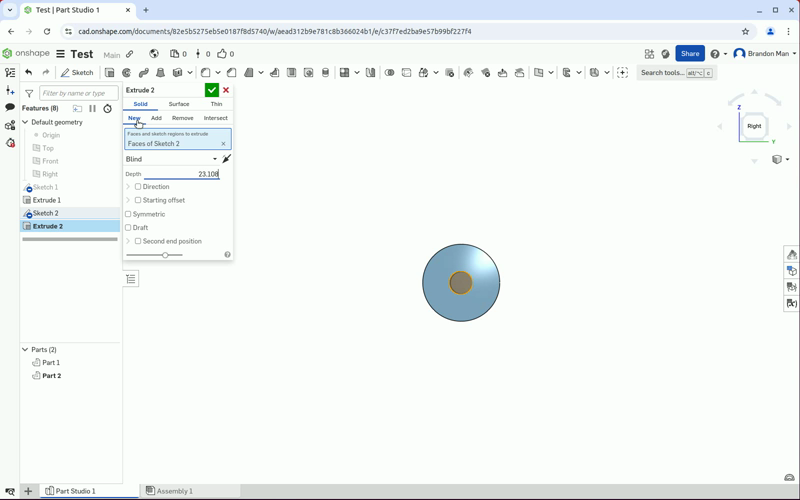
key(enter)
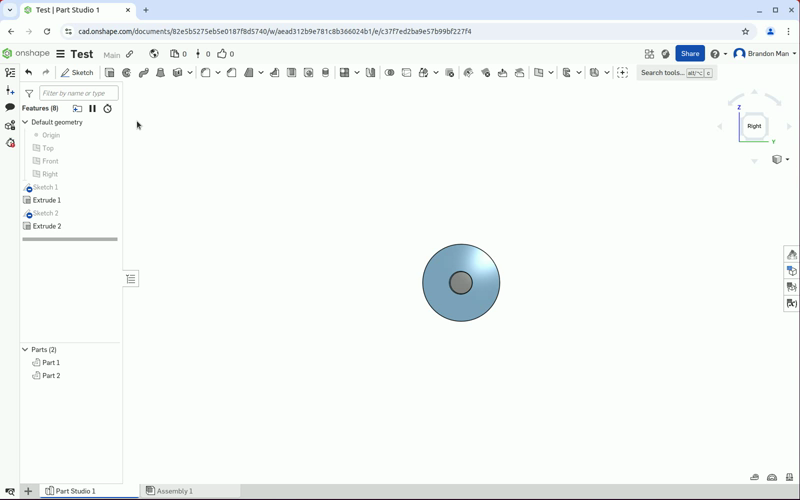
key(shift+h)
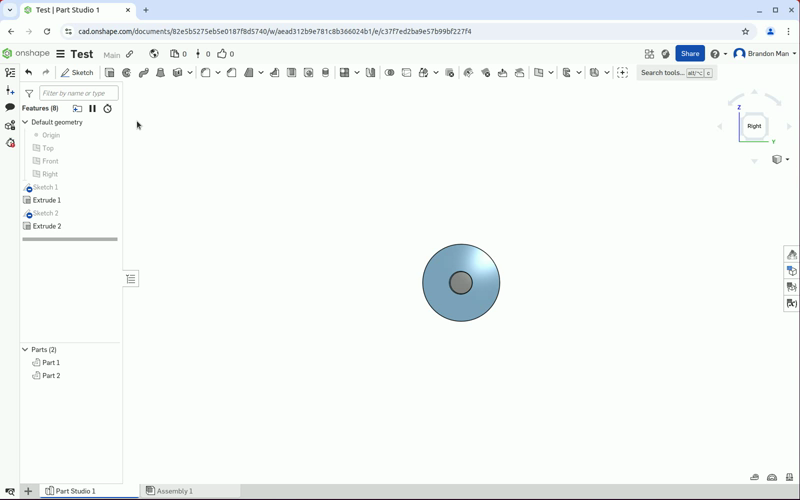
key(shift+h)
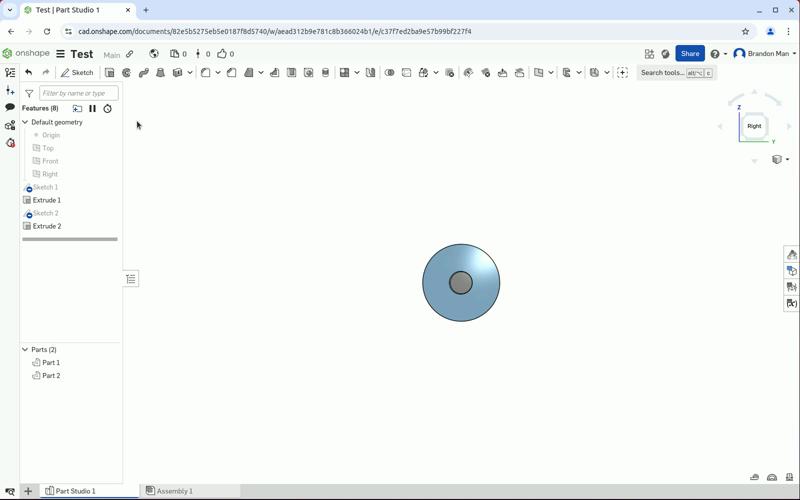
mouse_move(73, 189)
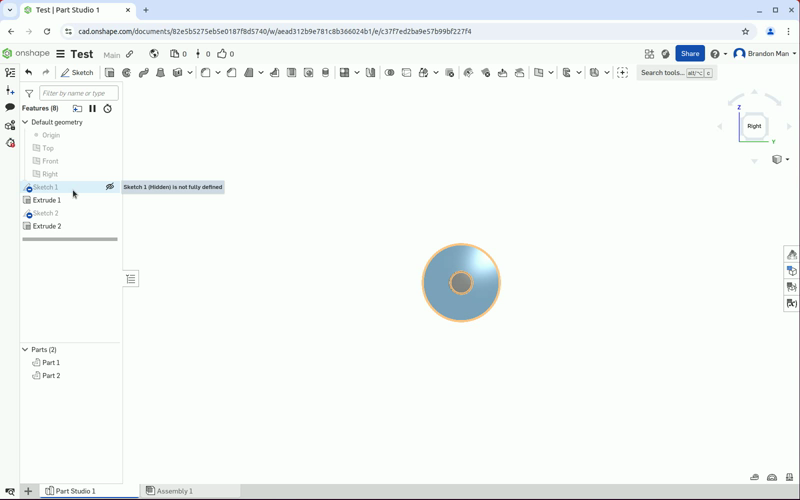
click(73, 189)
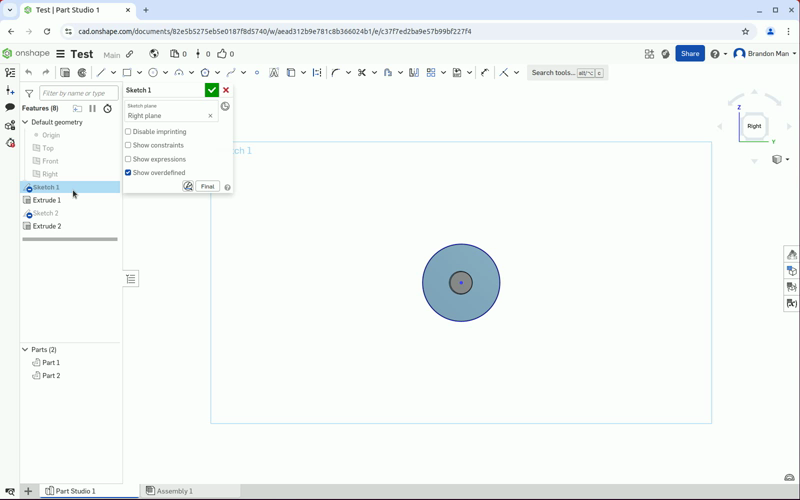
mouse_move(229, 92)
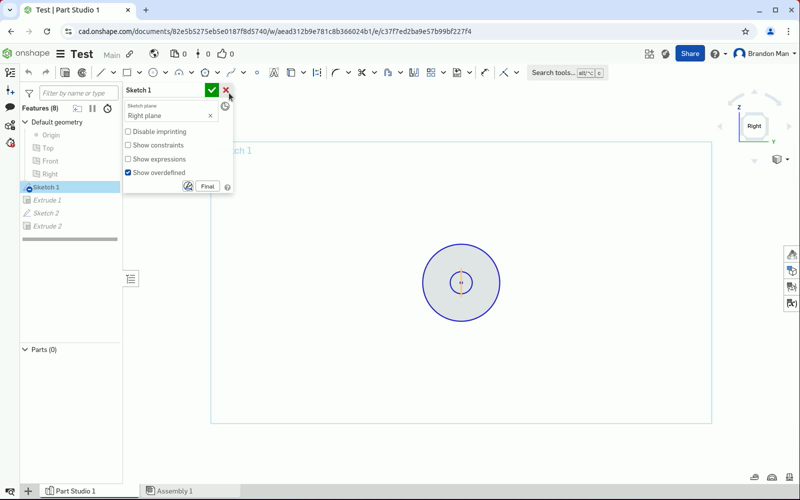
click(229, 92)
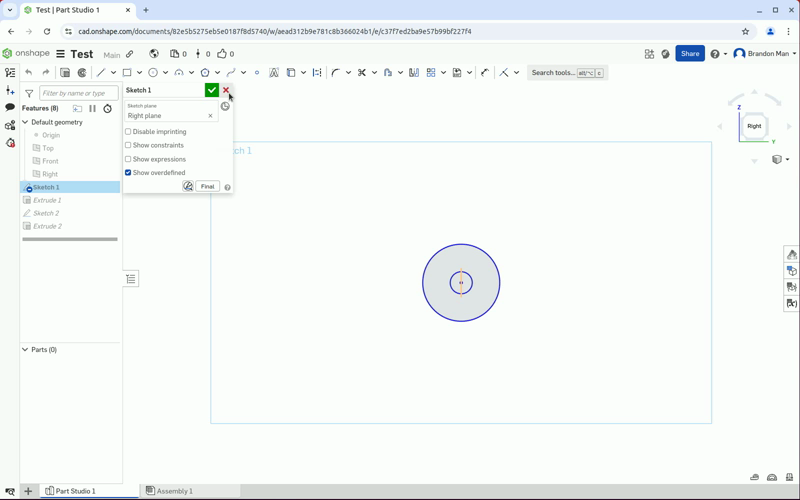
key(shift+s)
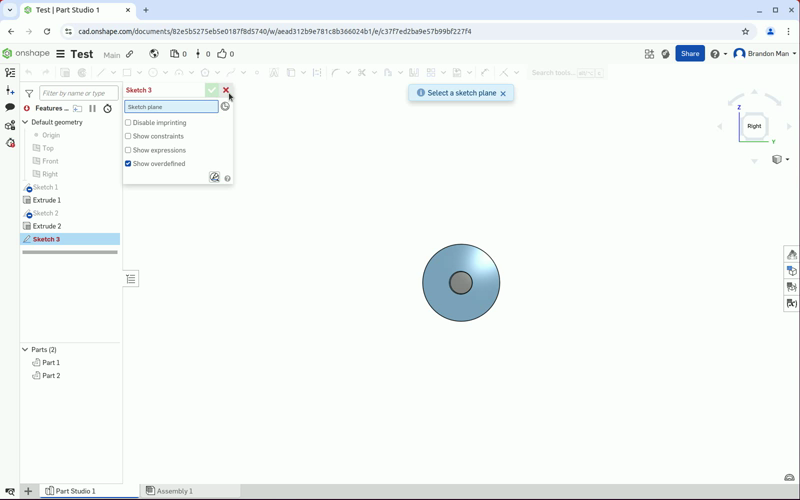
mouse_move(73, 176)
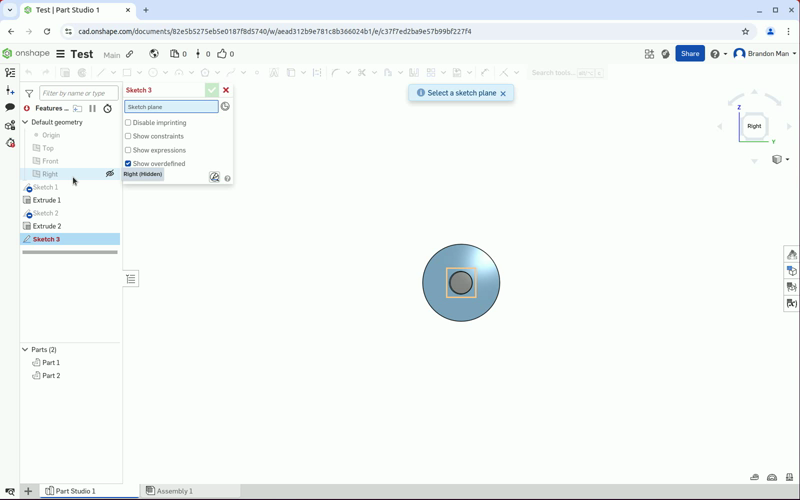
click(73, 176)
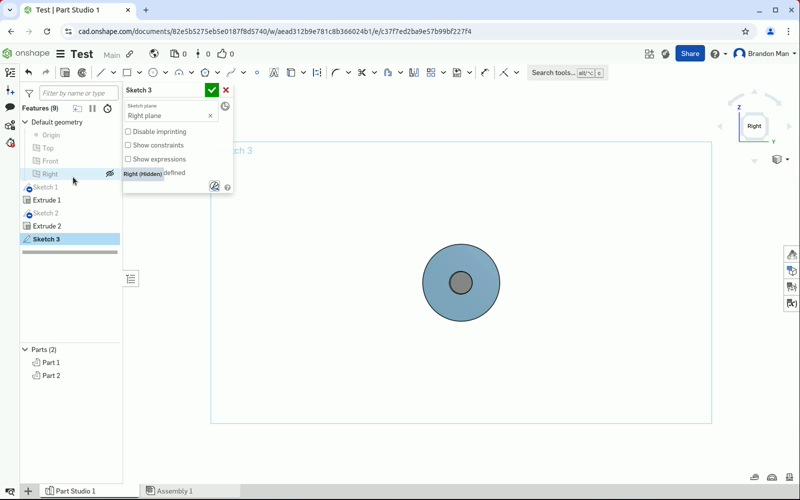
mouse_move(73, 352)
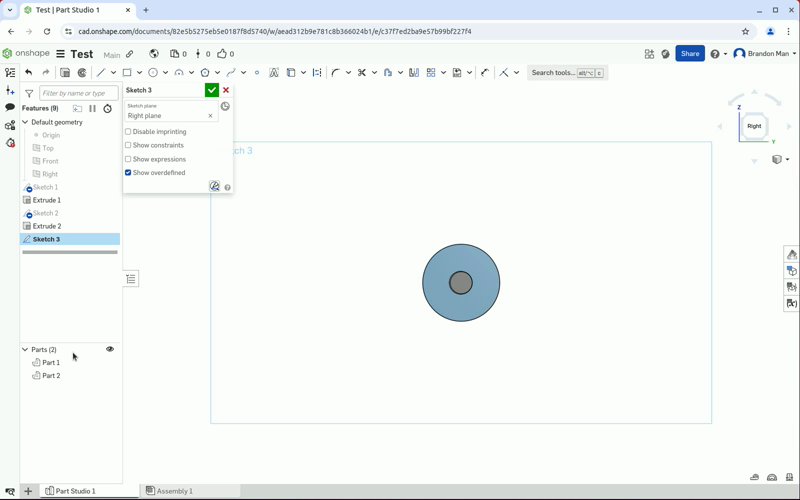
key(y)
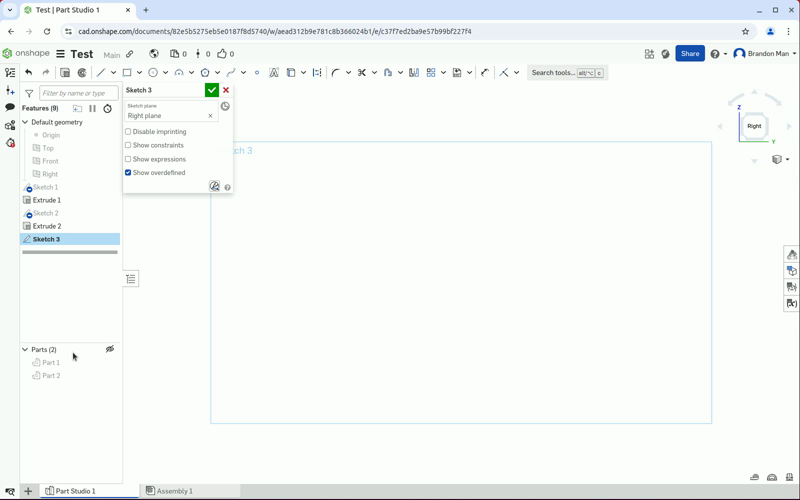
key(c)
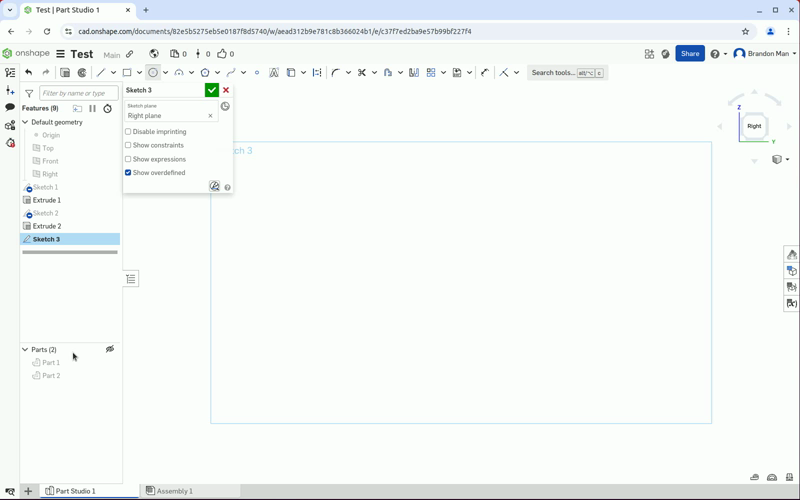
key_down(shift)
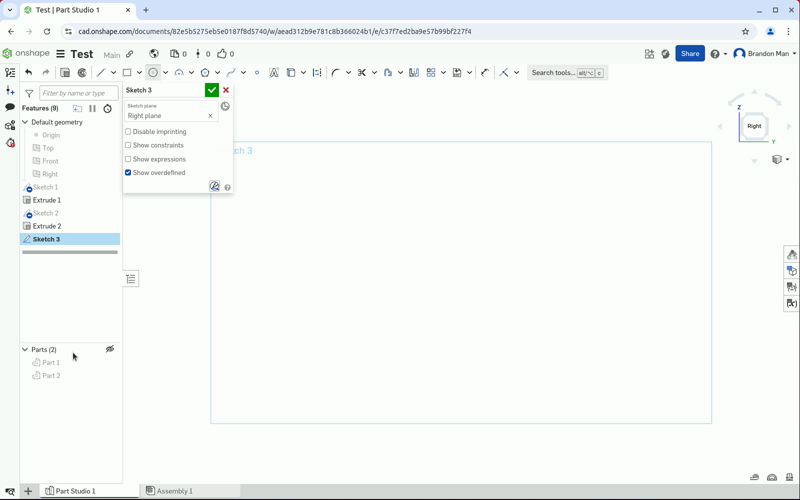
mouse_move(460, 282)
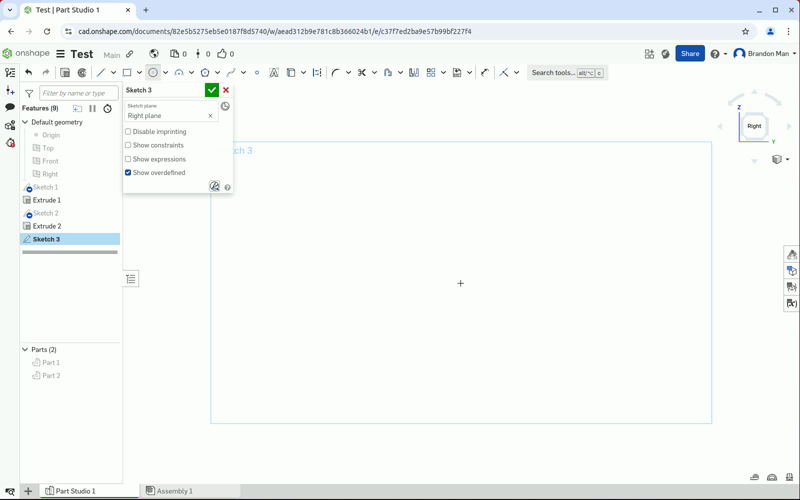
click(460, 282)
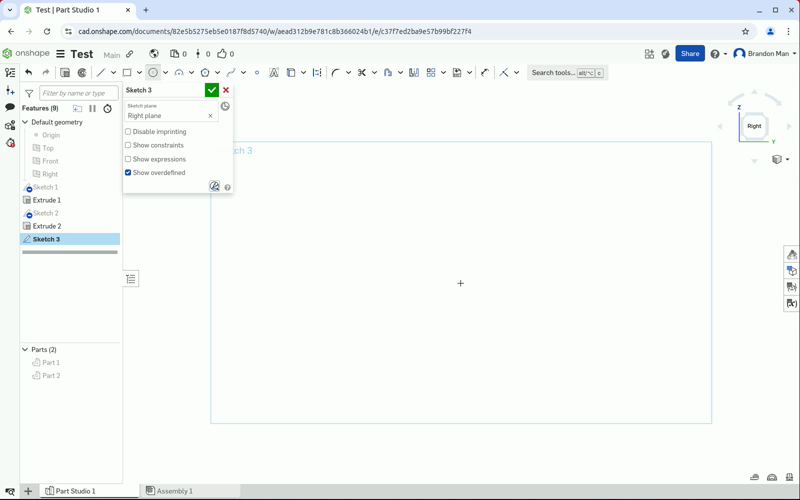
key_up(shift)
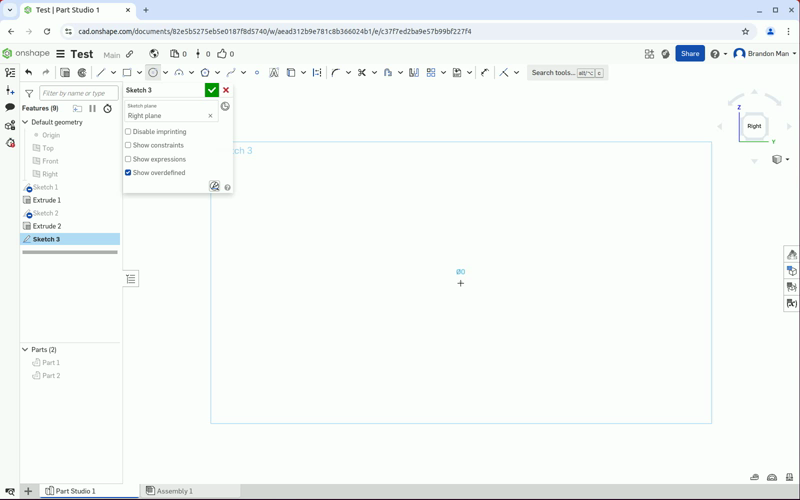
mouse_move(472, 282)
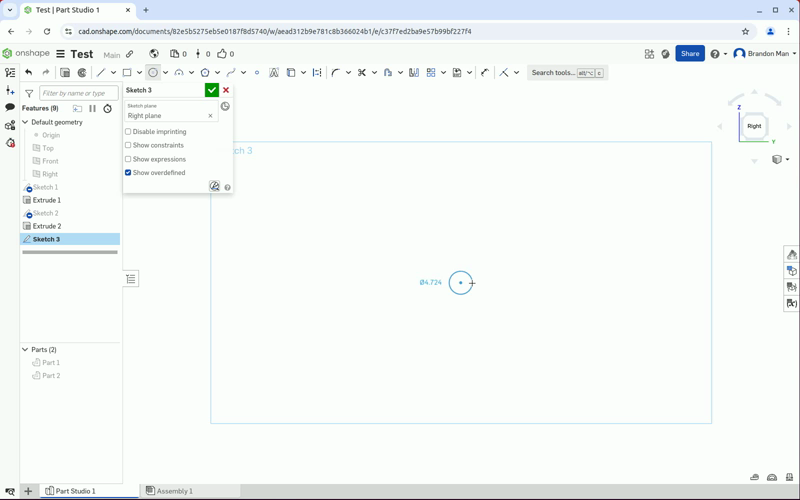
click(472, 282)
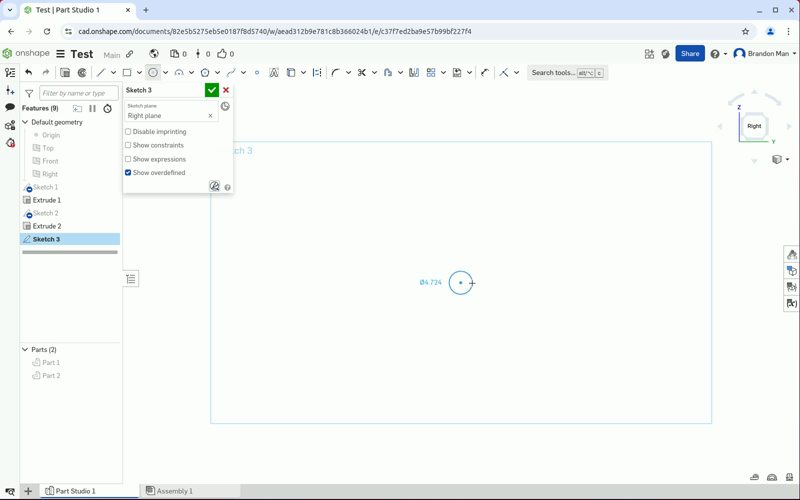
key(esc)
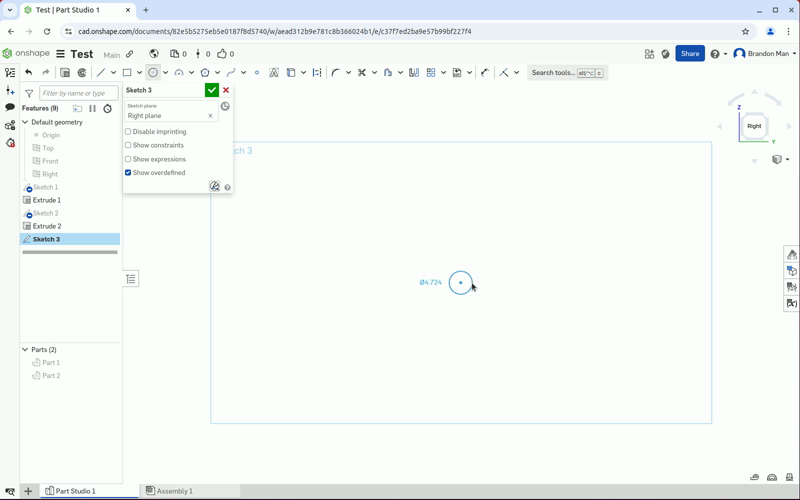
mouse_move(456, 291)
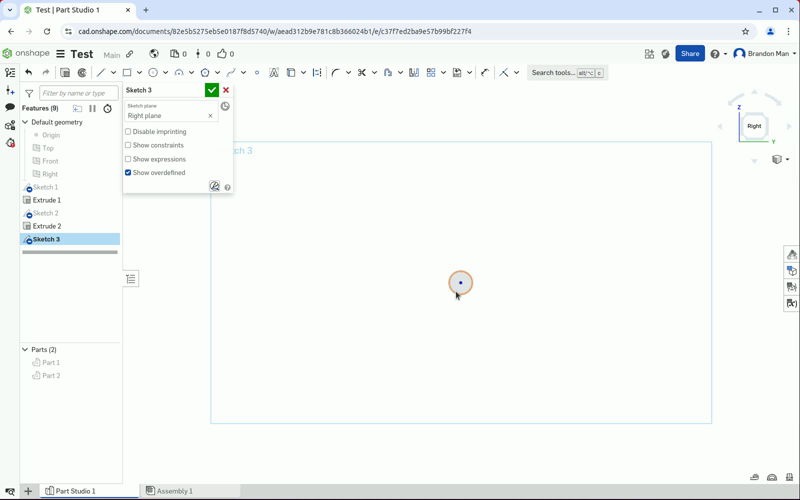
scroll(6)
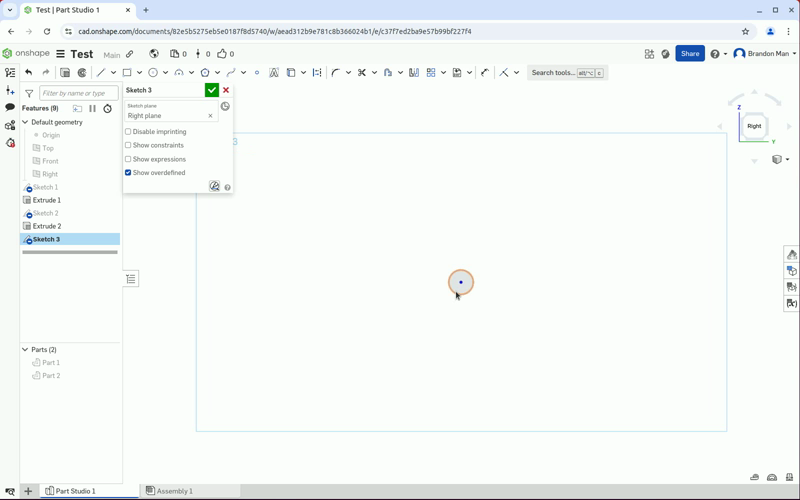
scroll(6)
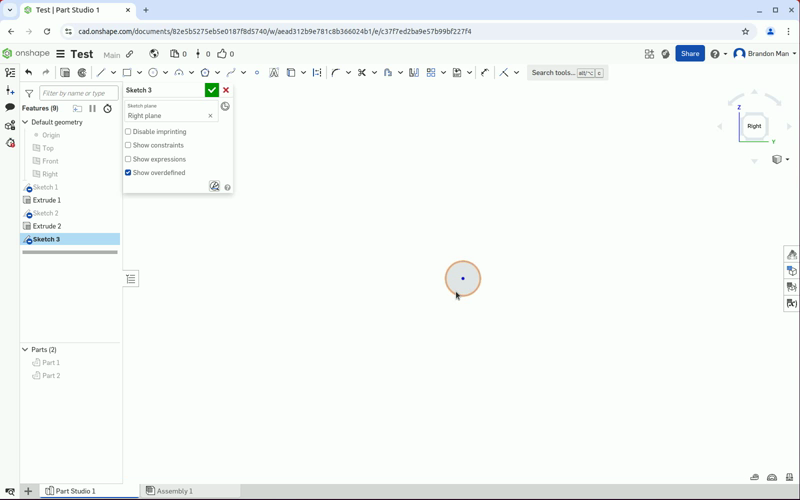
scroll(6)
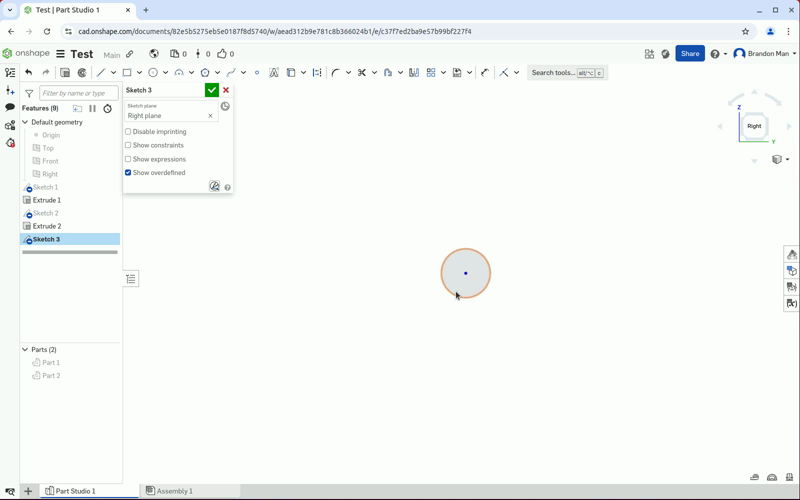
scroll(6)
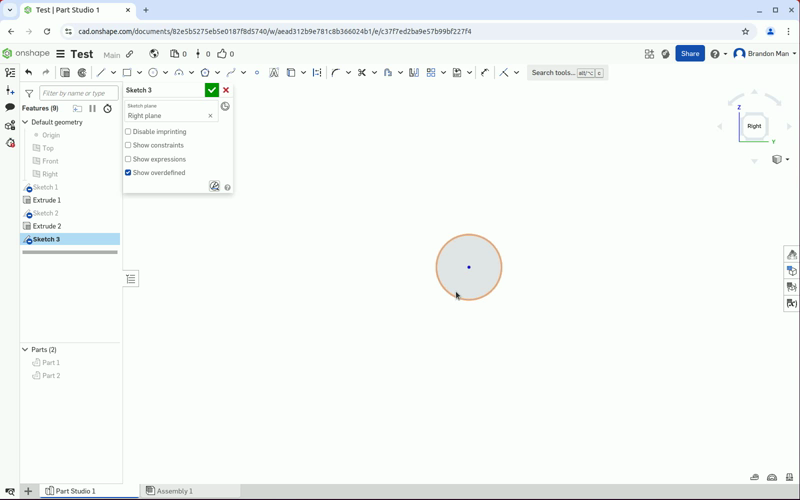
scroll(6)
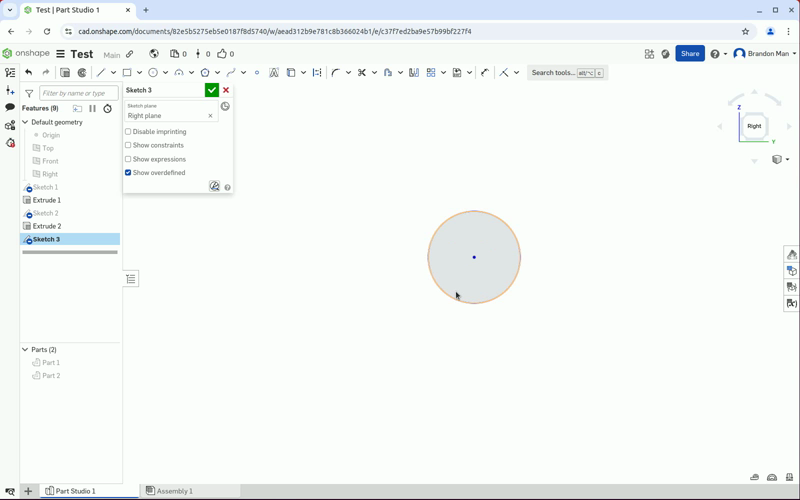
scroll(6)
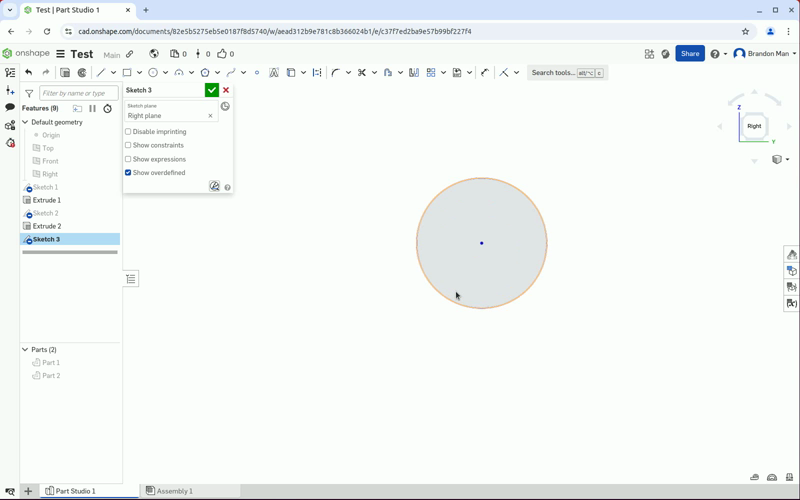
scroll(6)
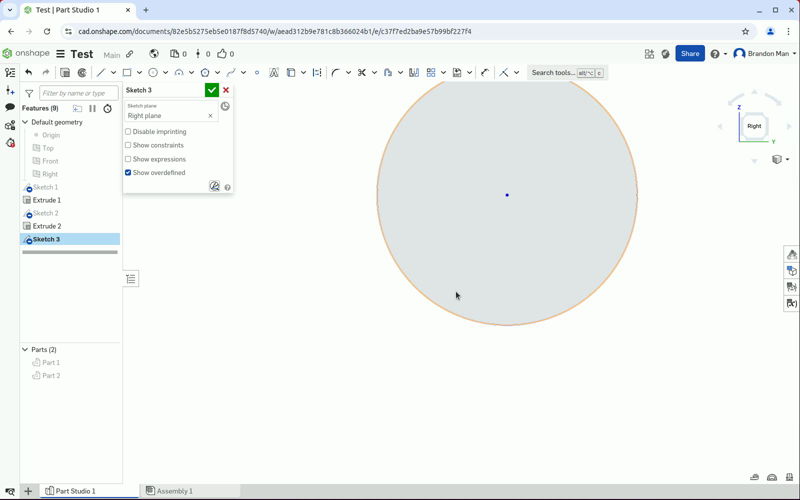
click(456, 291)
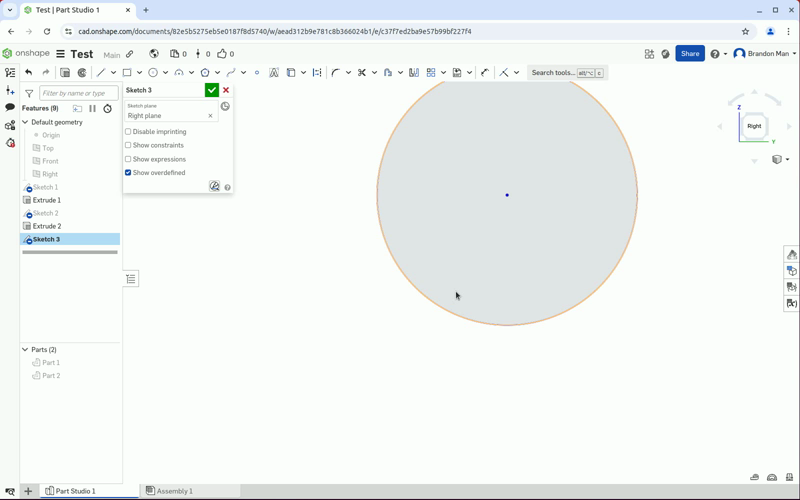
scroll(-6)
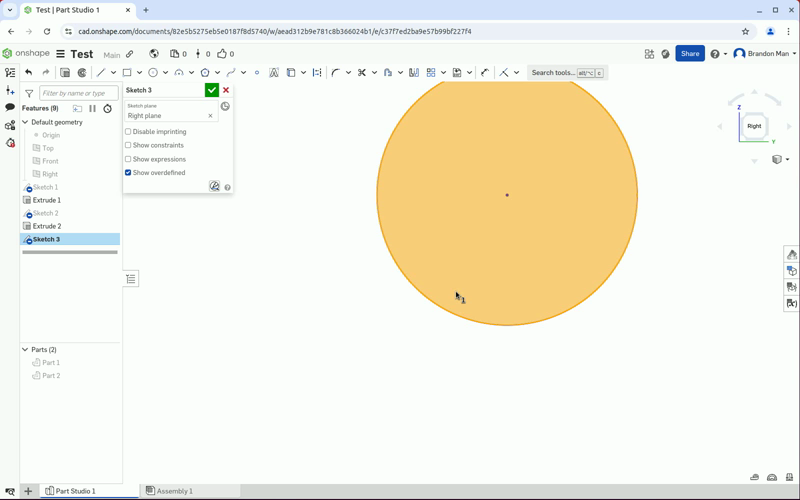
scroll(-6)
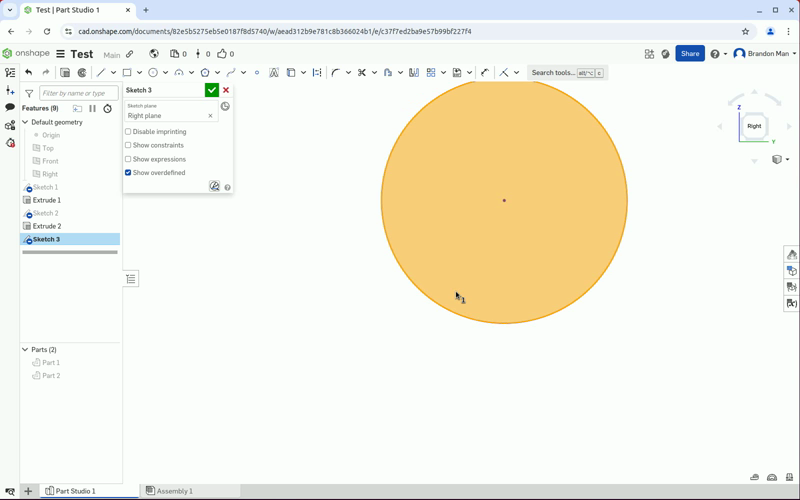
scroll(-6)
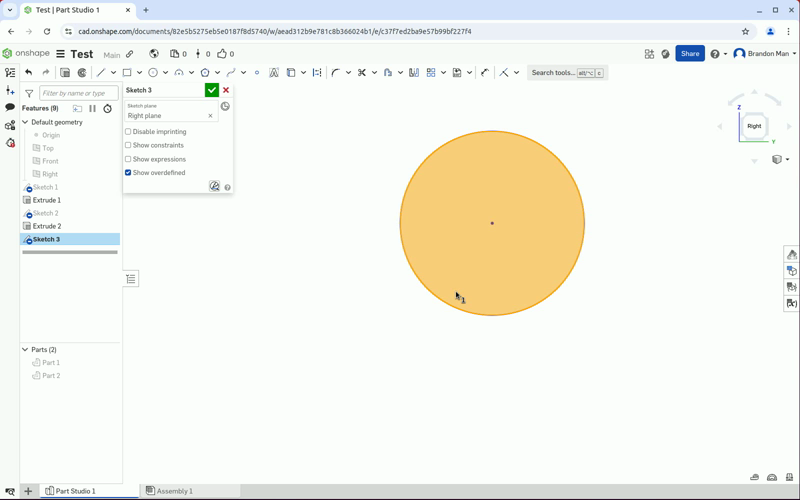
scroll(-6)
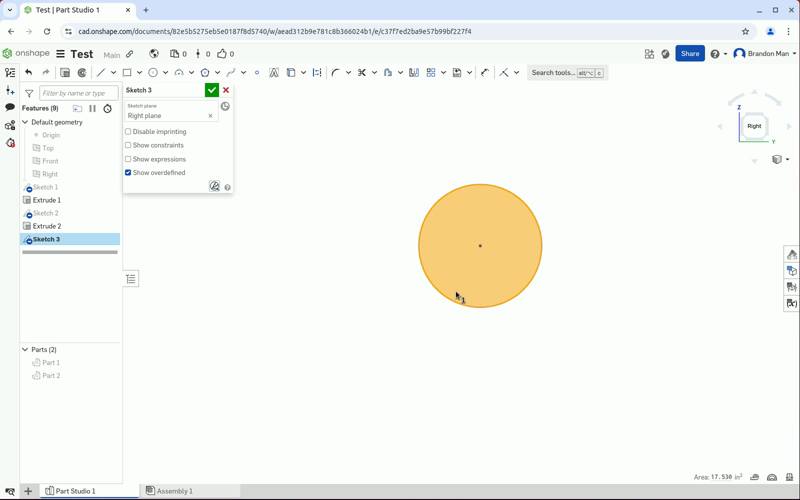
scroll(-6)
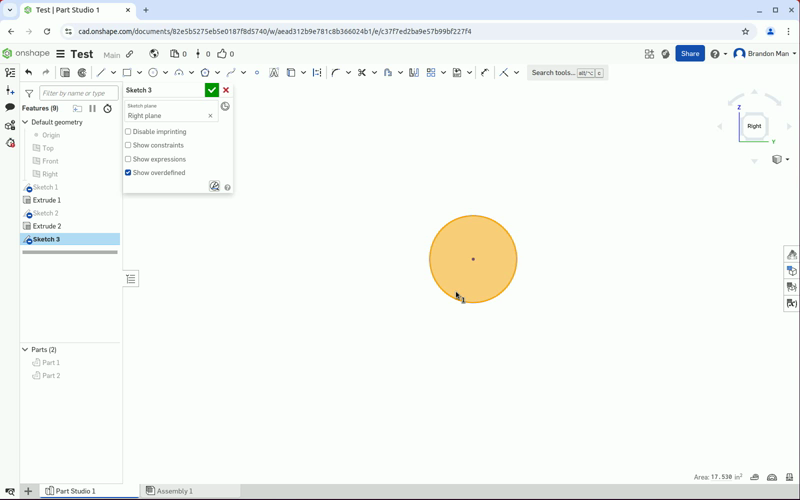
scroll(-6)
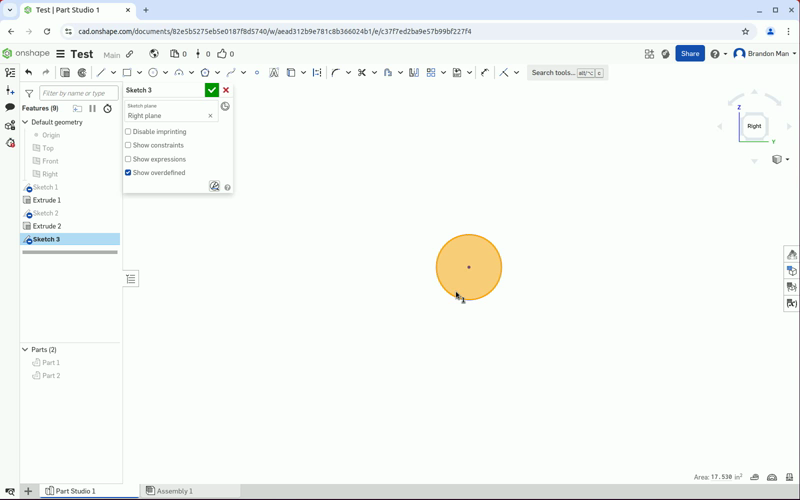
scroll(-6)
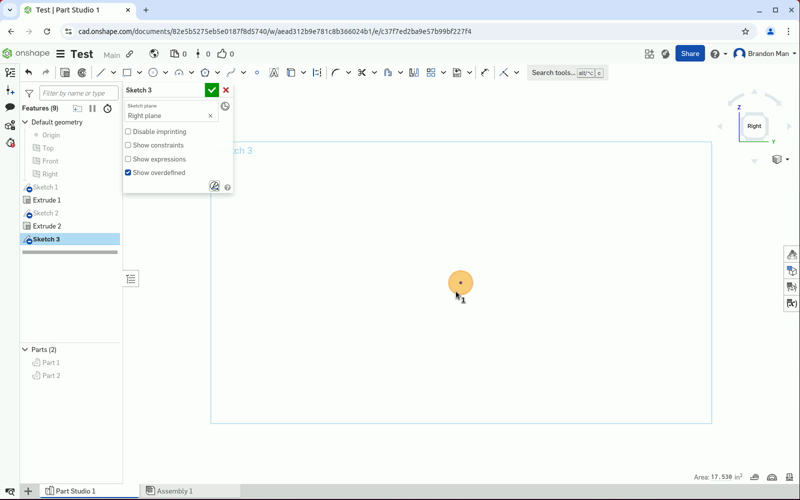
mouse_move(73, 352)
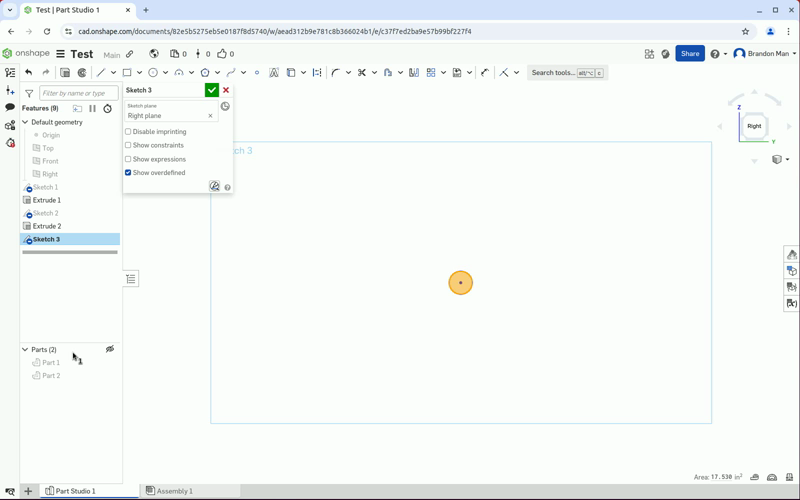
key(shift+y)
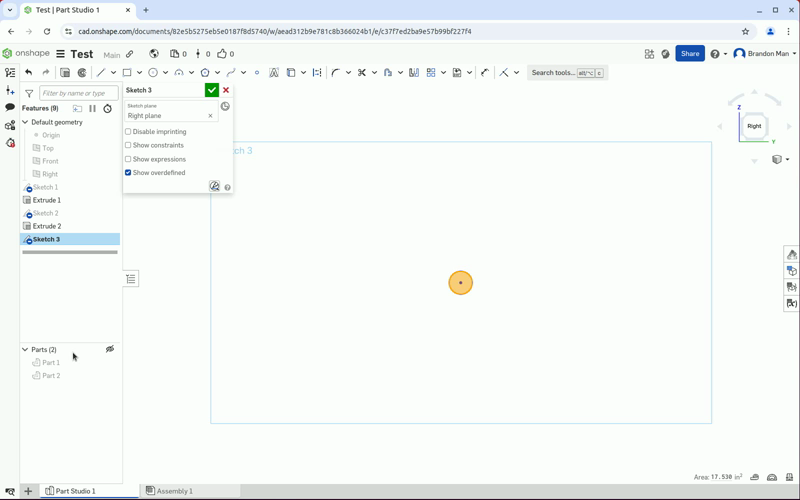
key(shift+e)
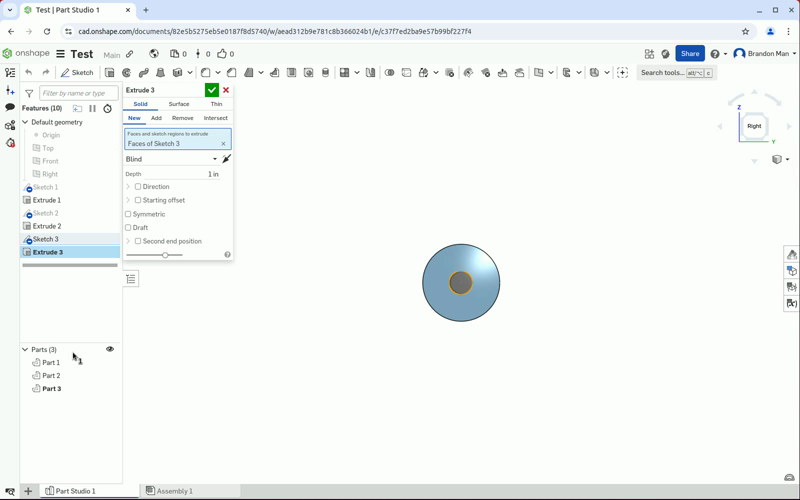
mouse_move(143, 106)
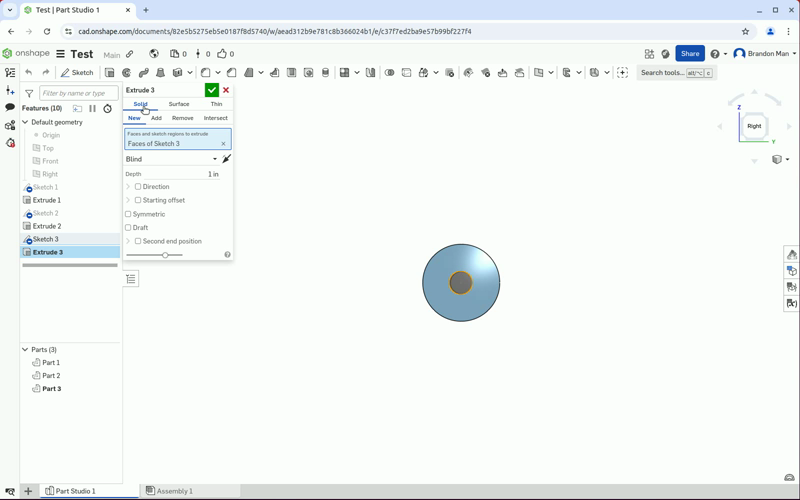
click(143, 106)
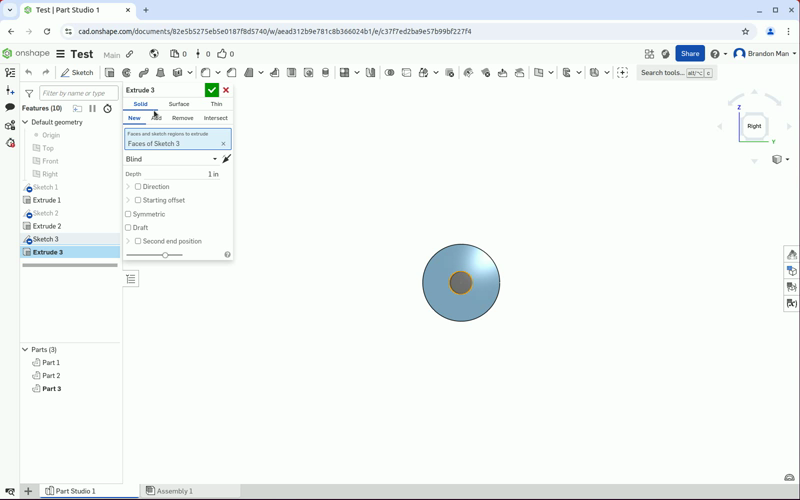
mouse_move(186, 120)
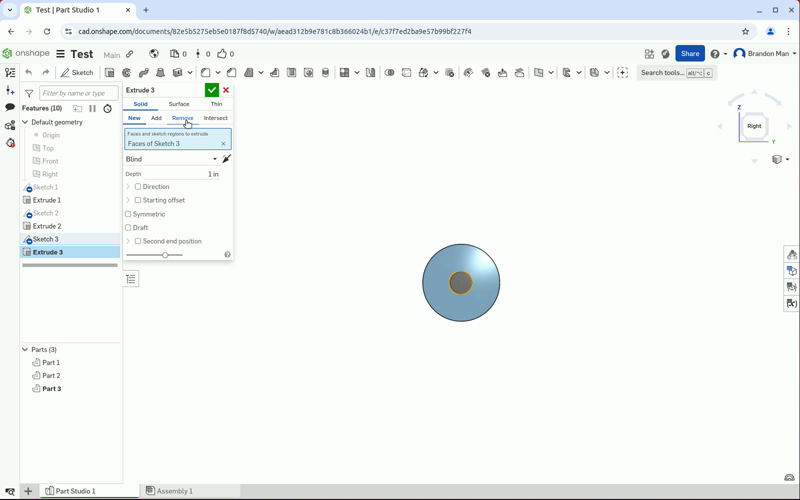
click(186, 120)
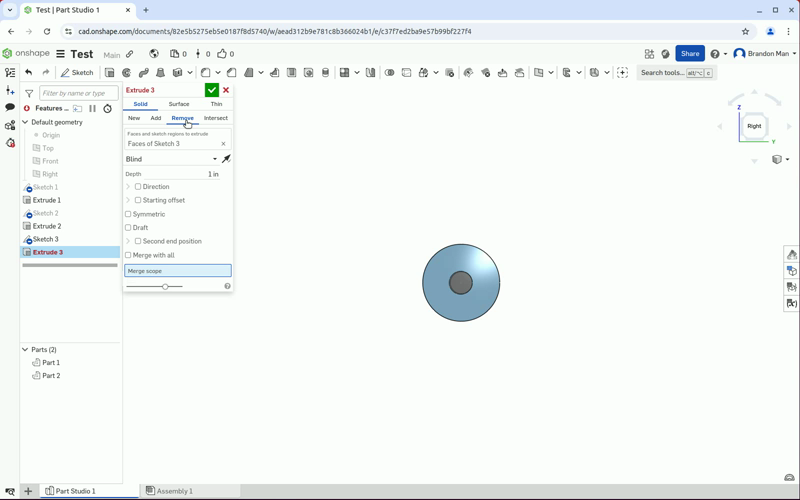
key(tab, 4)
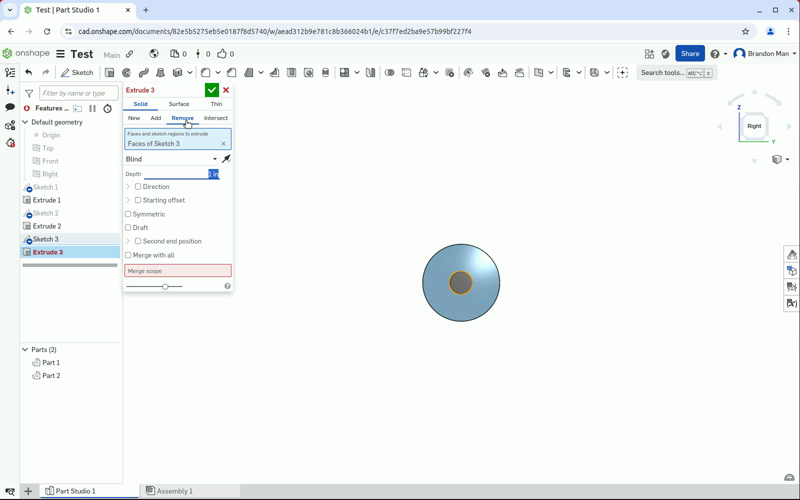
text(-15.405)
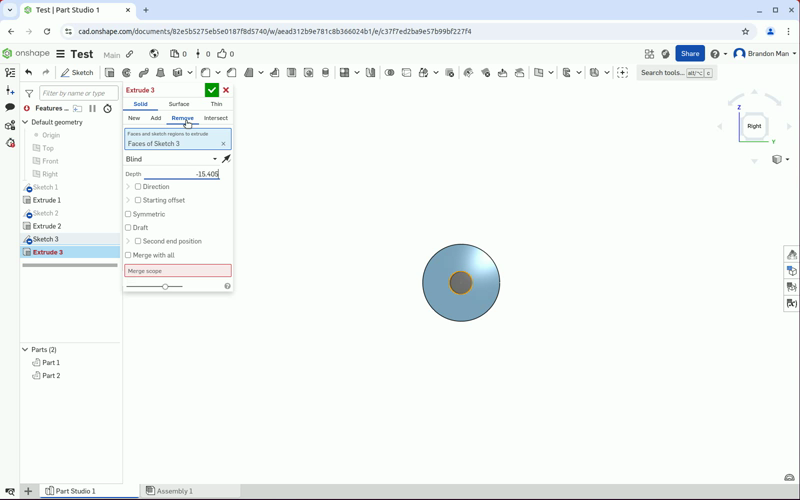
key(tab, 6)
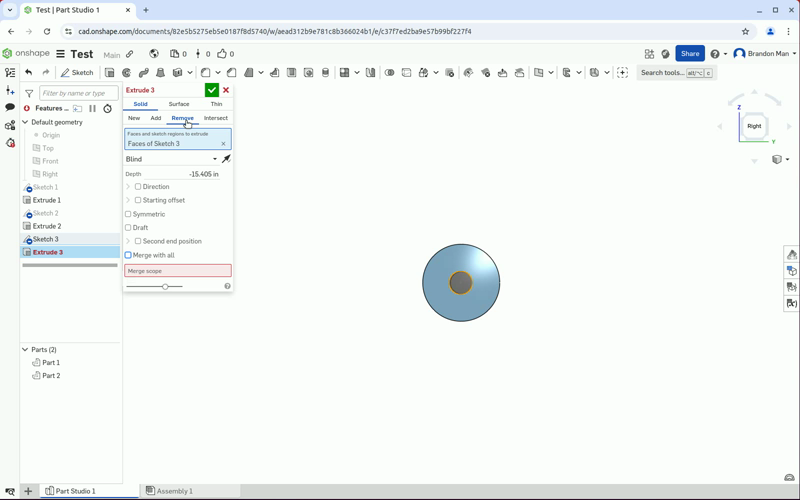
key(space)
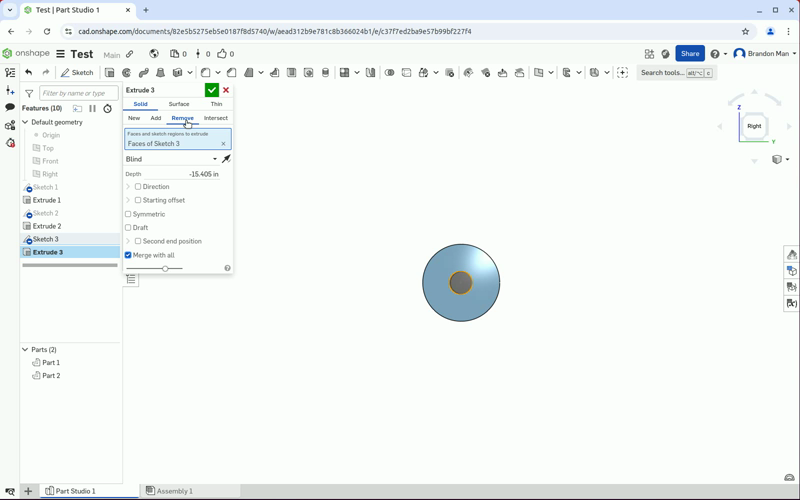
key(enter)
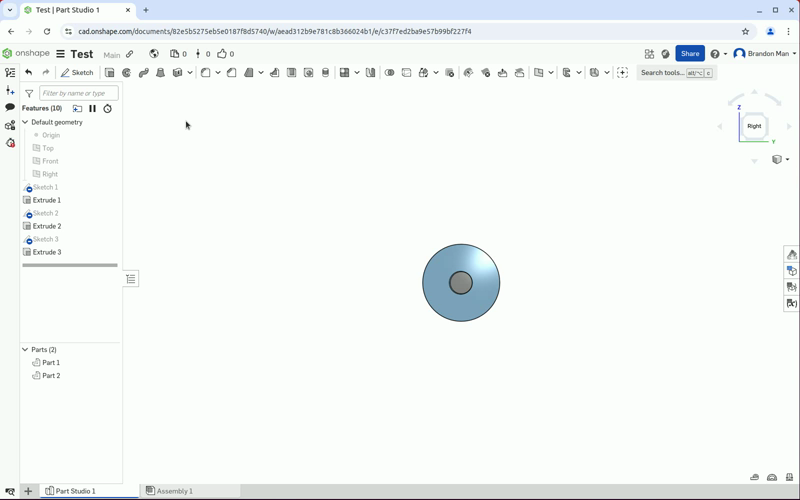
key(shift+h)
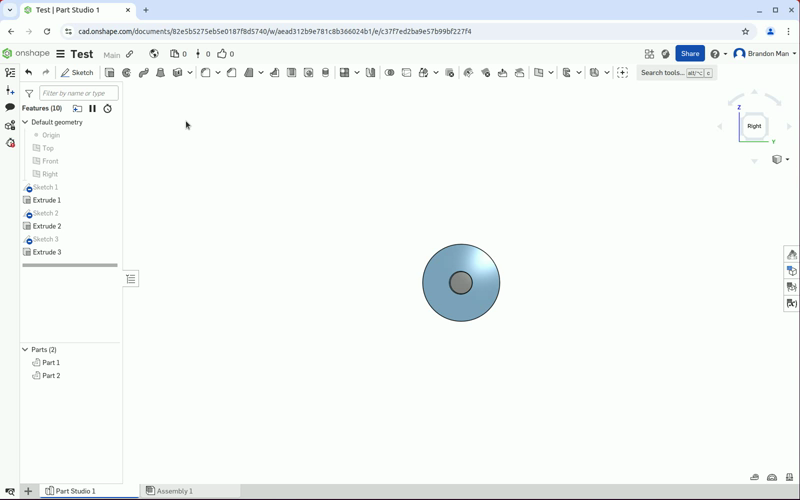
key(shift+h)
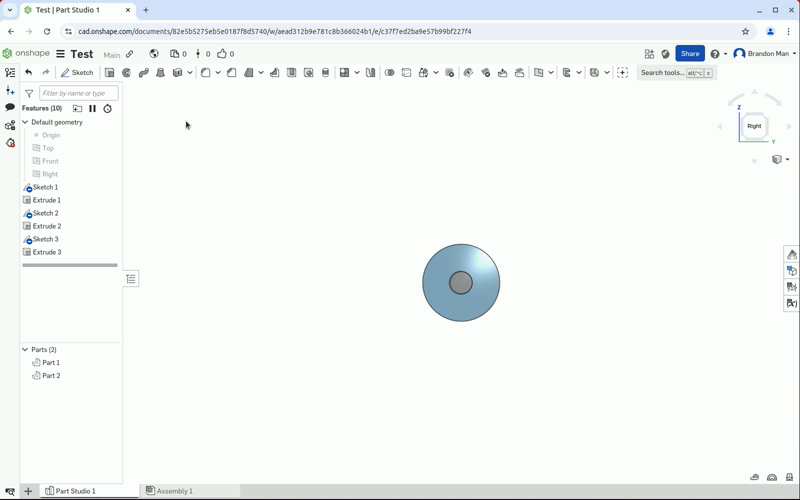
key(shift+7)
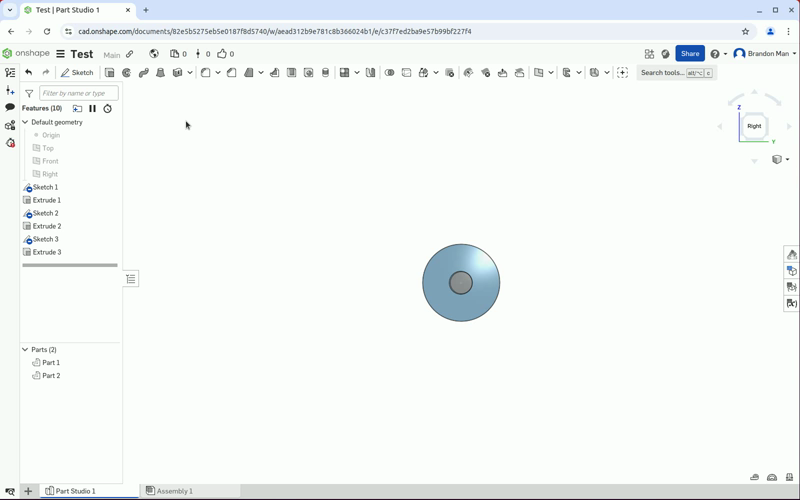
key(right, 2)
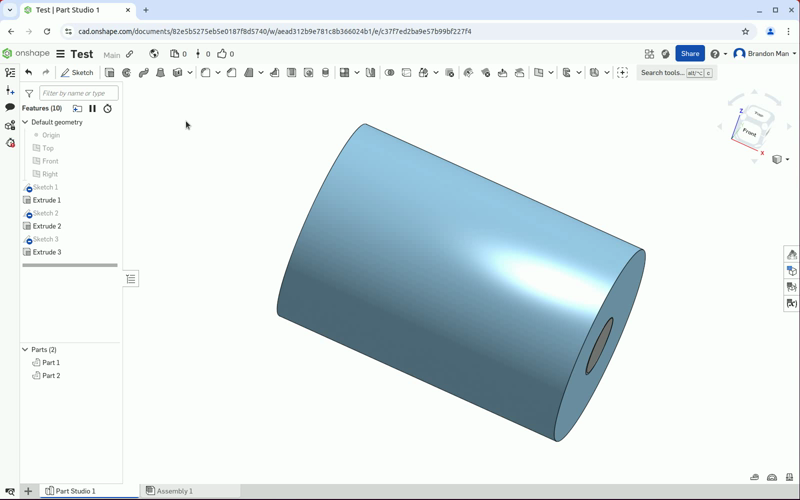
key(down, 2)
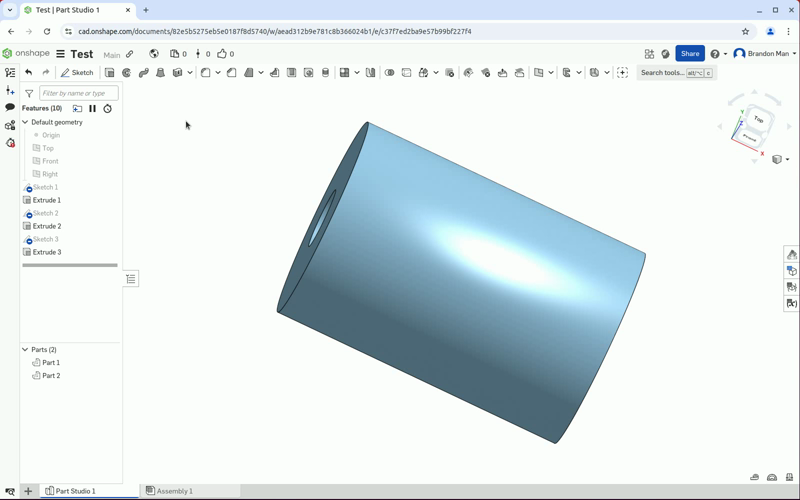
key(up, 2)
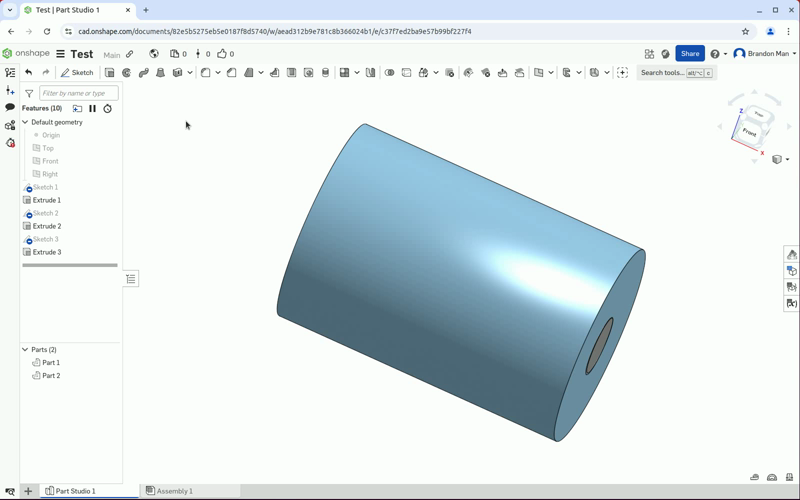
key(left, 2)
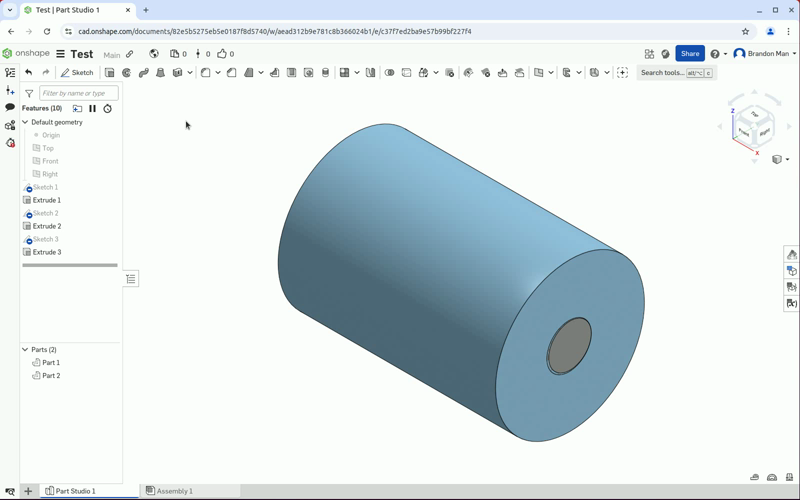
mouse_move(73, 189)
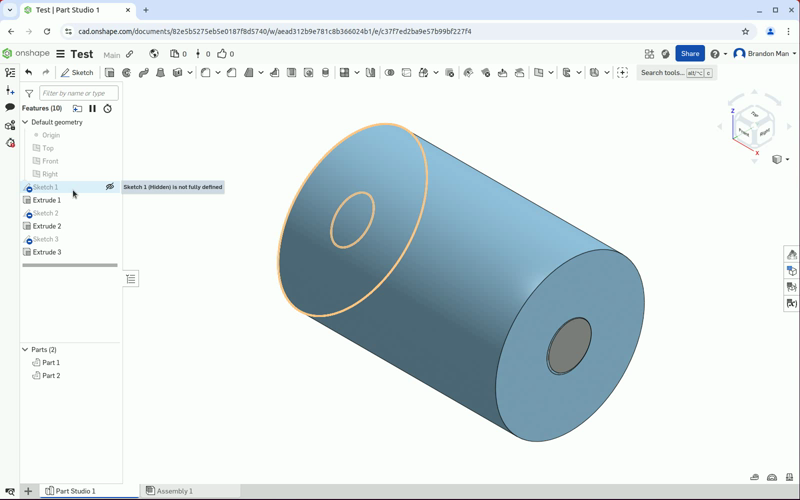
click(73, 189)